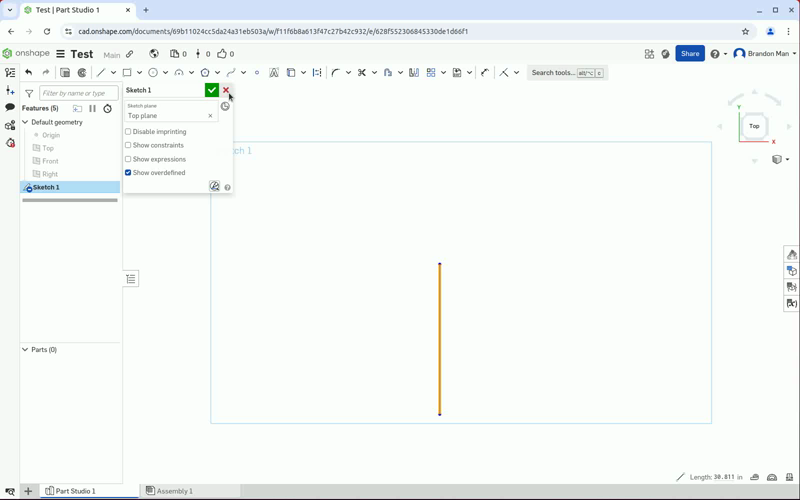
key(shift+h)
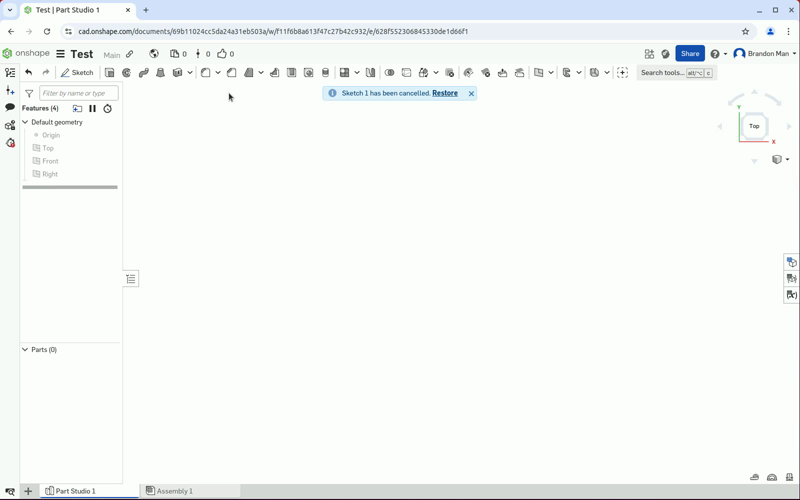
mouse_move(73, 352)
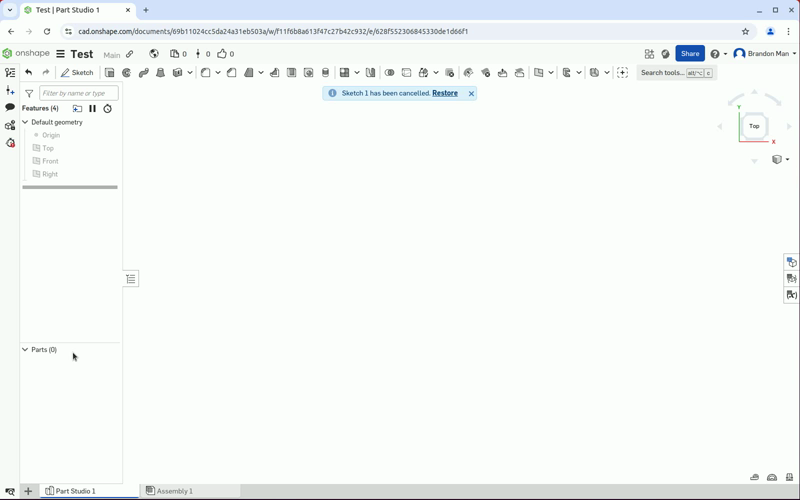
key(y)
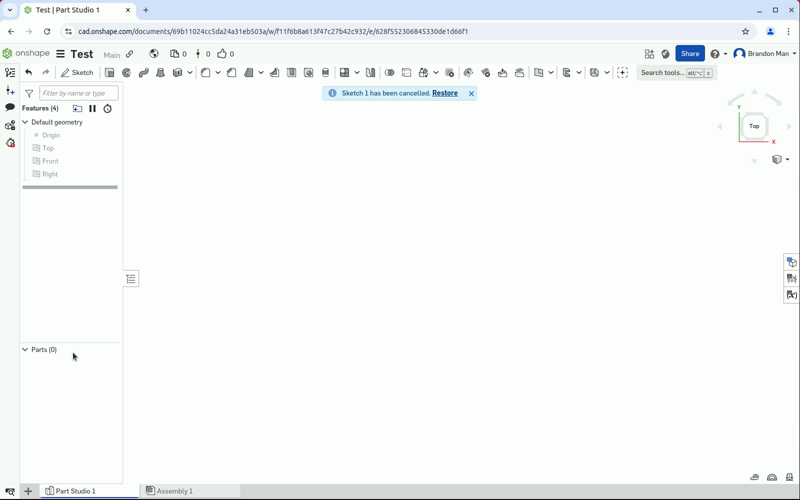
key(shift+p)
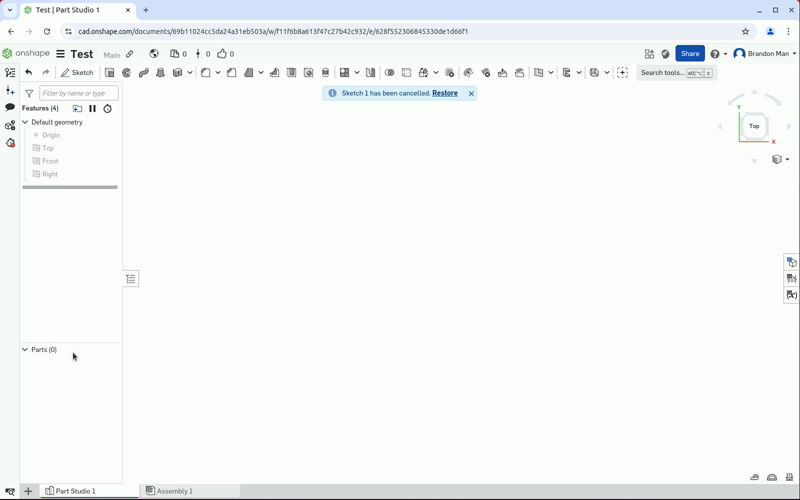
key(space)
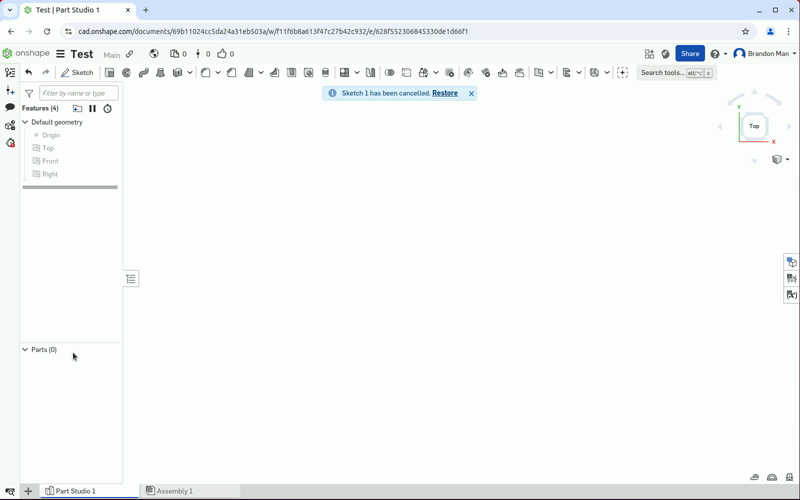
key_down(shift)
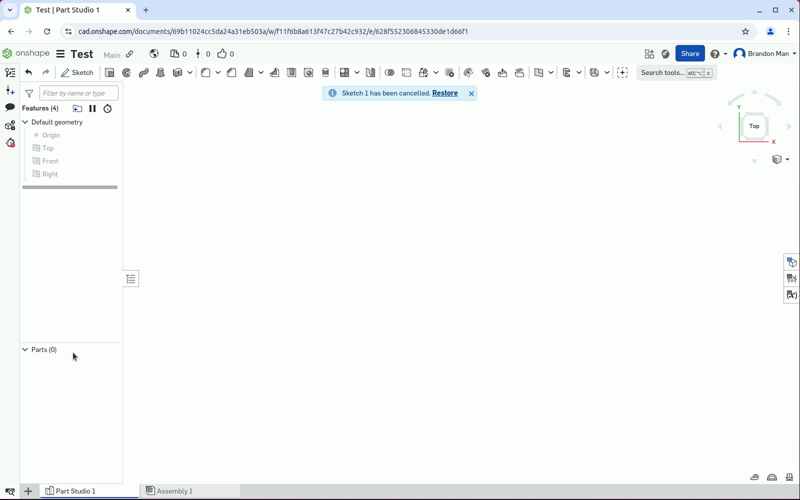
key(up)
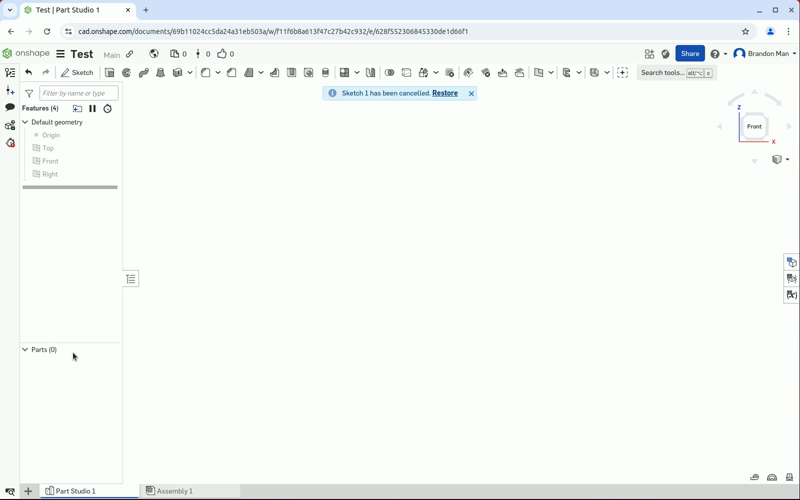
key_up(shift)
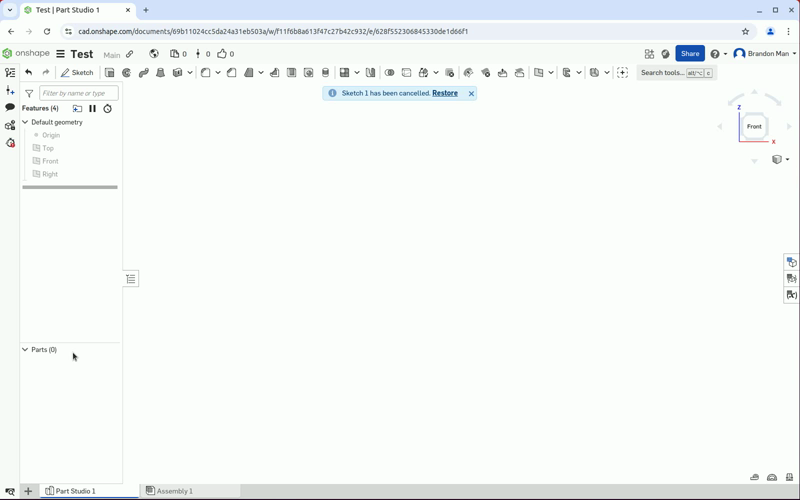
mouse_move(73, 352)
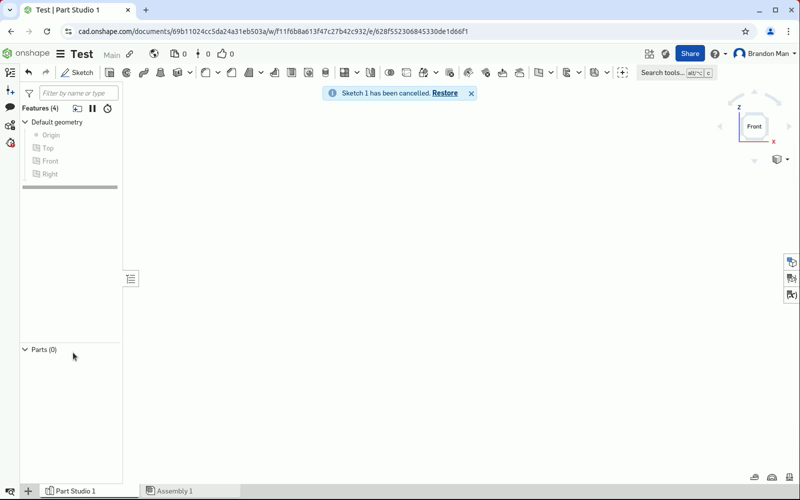
key(shift+y)
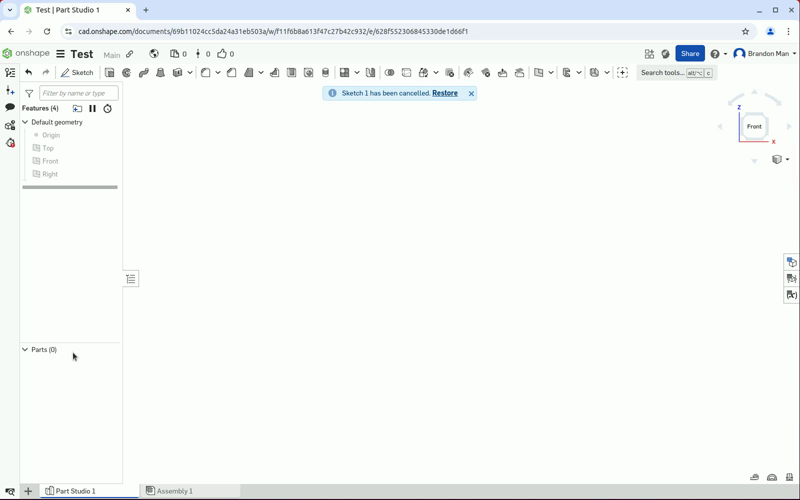
key(shift+s)
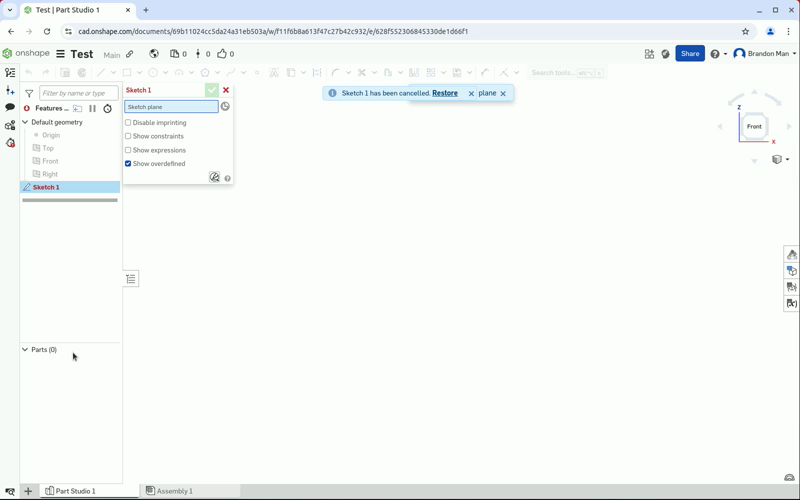
mouse_move(73, 163)
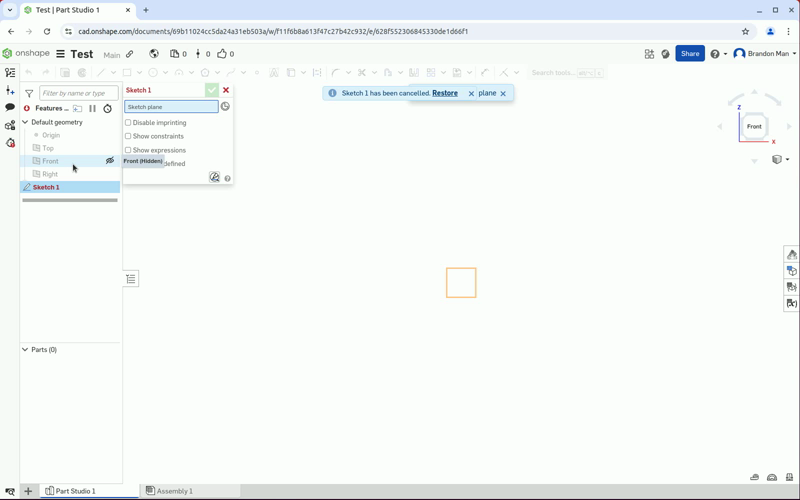
click(73, 163)
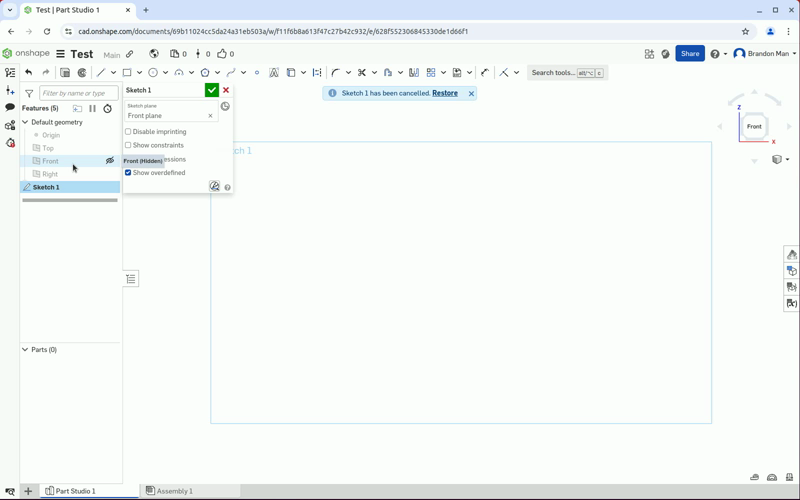
mouse_move(73, 352)
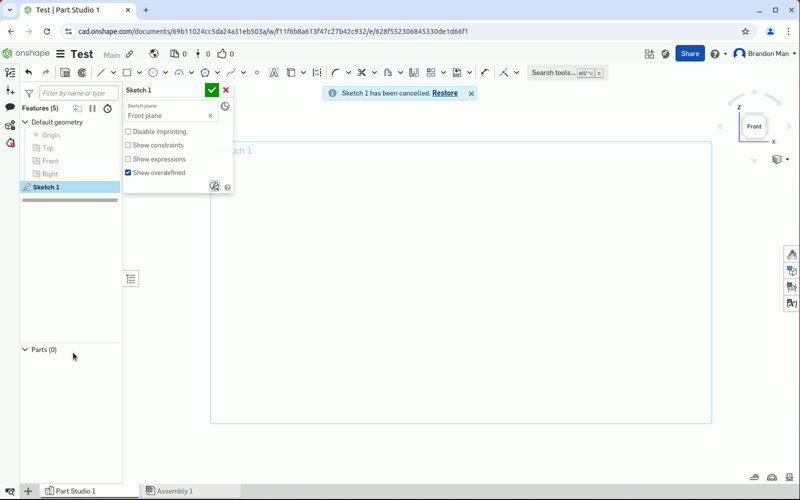
key(y)
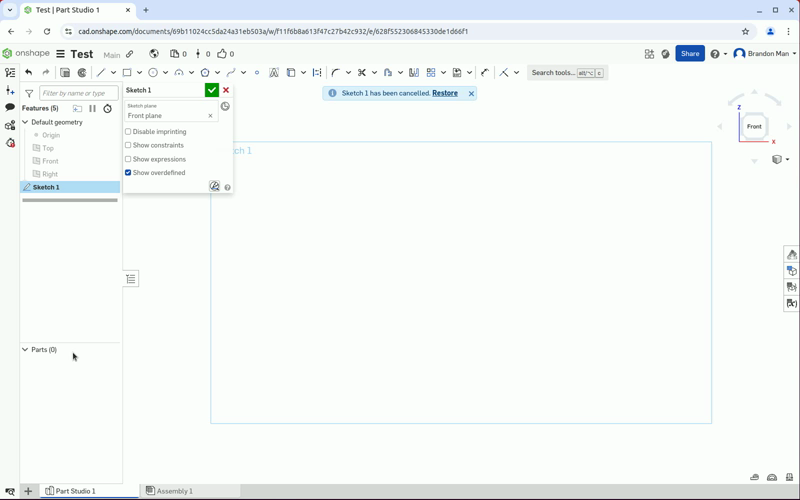
key(l)
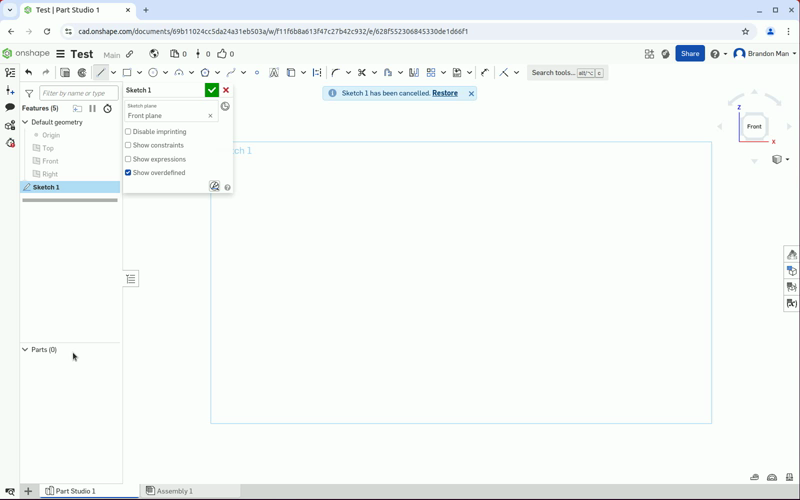
key_down(shift)
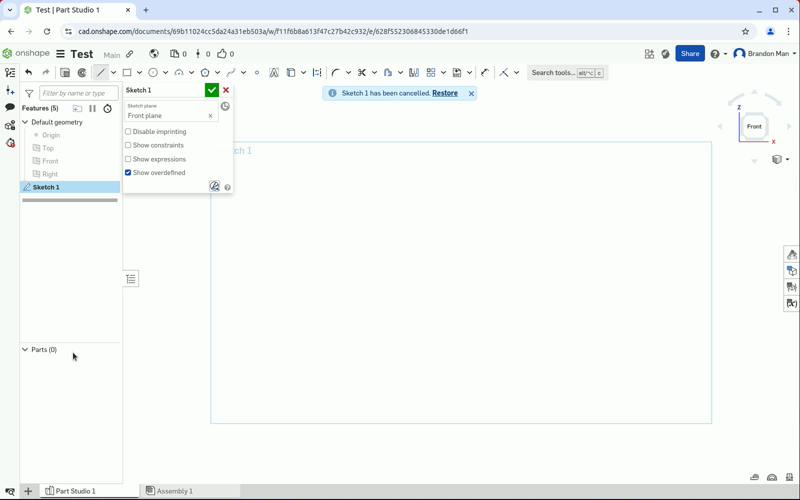
mouse_move(401, 327)
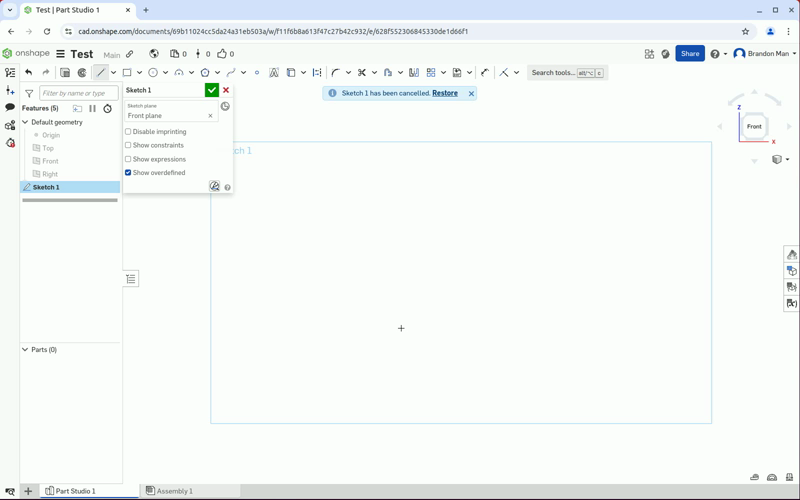
click(401, 327)
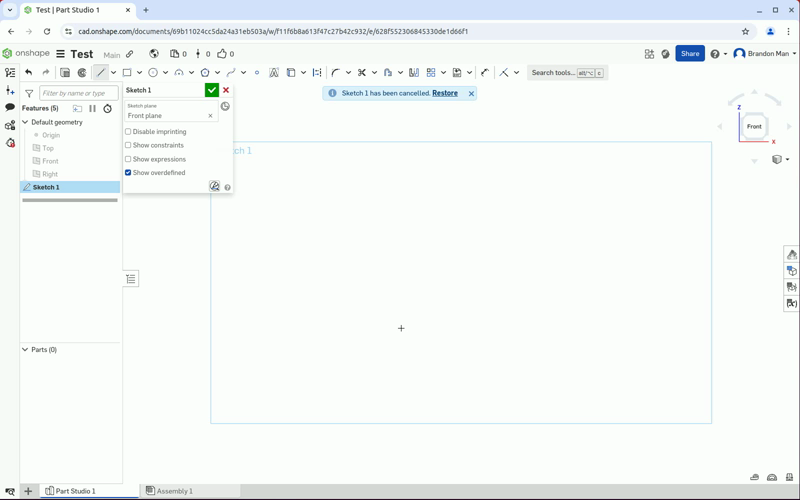
key_up(shift)
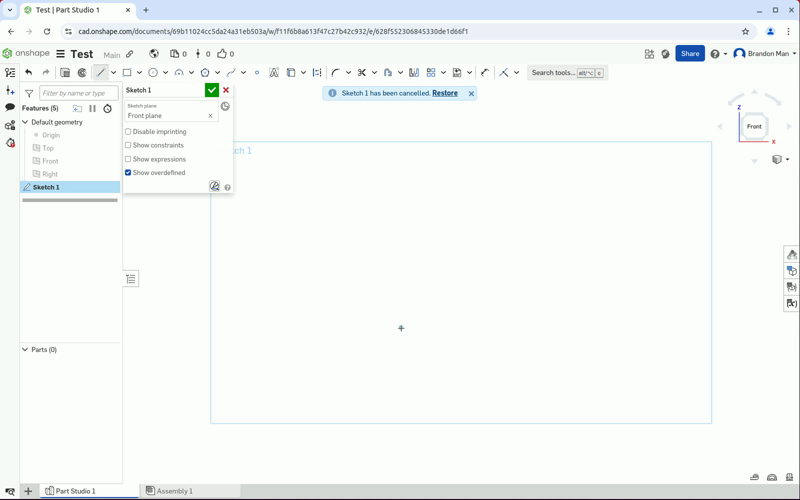
key_down(shift)
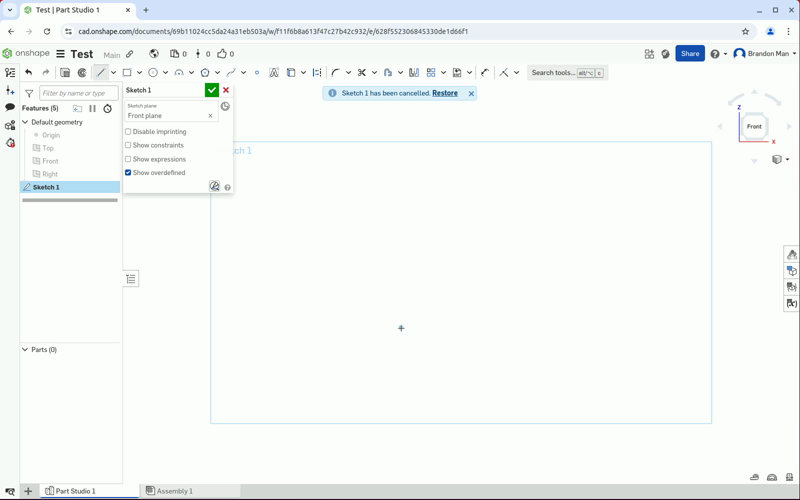
mouse_move(521, 327)
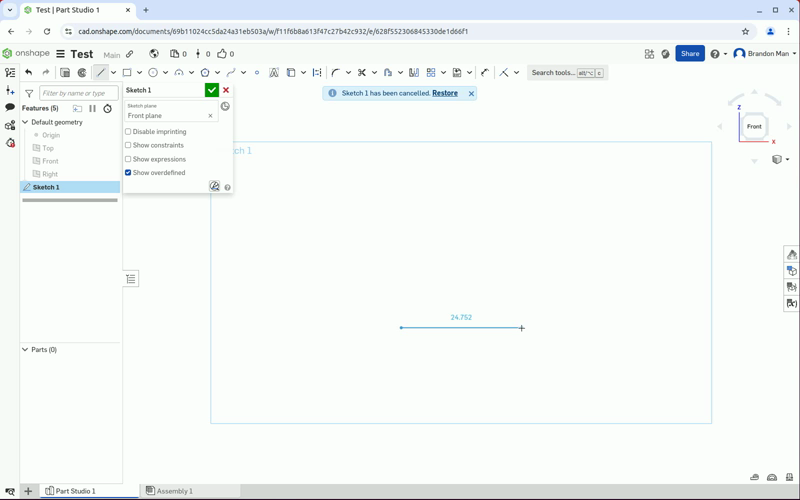
click(521, 327)
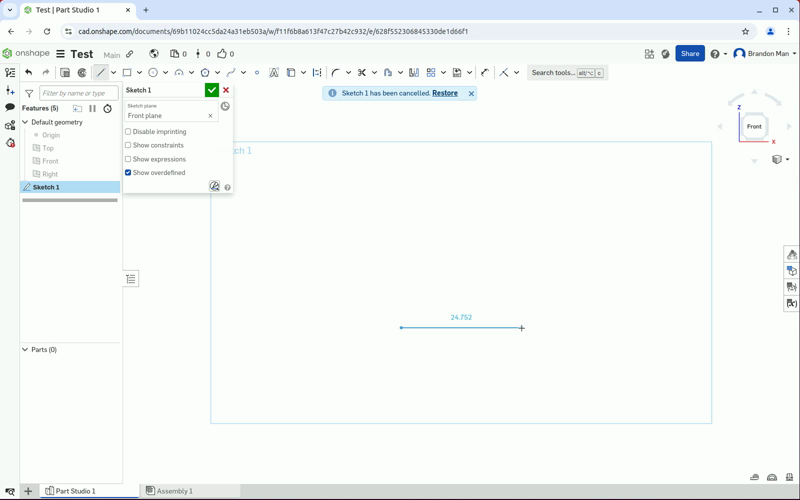
key_up(shift)
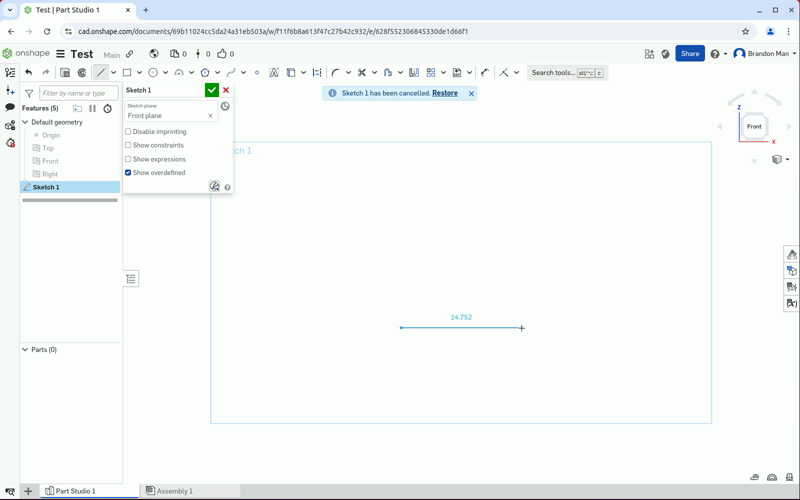
key_down(shift)
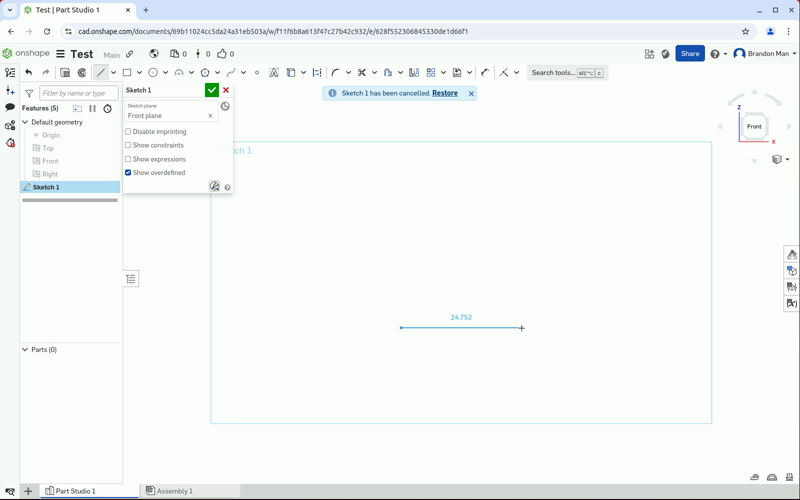
mouse_move(521, 238)
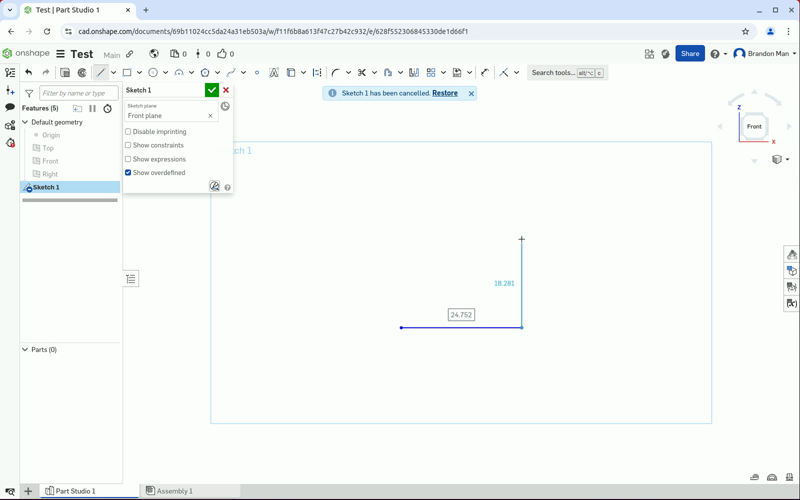
click(521, 238)
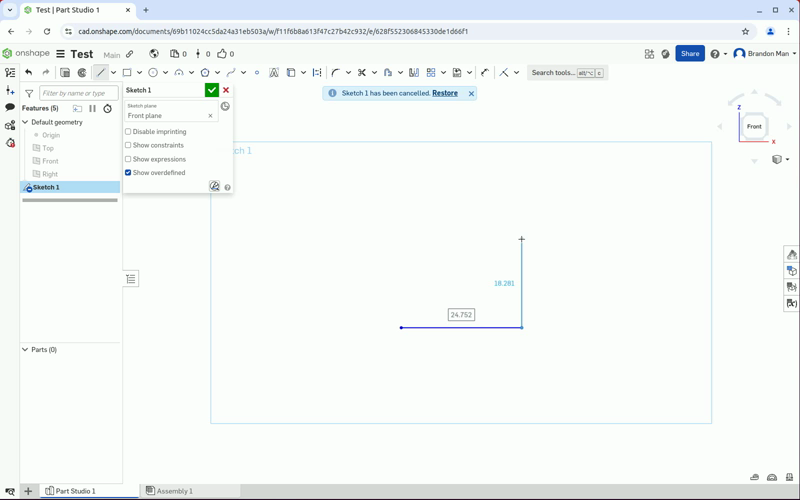
key_up(shift)
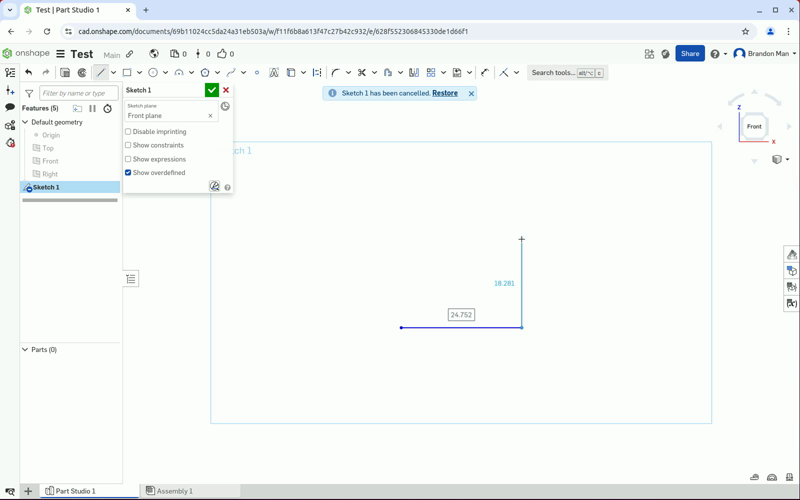
key_down(shift)
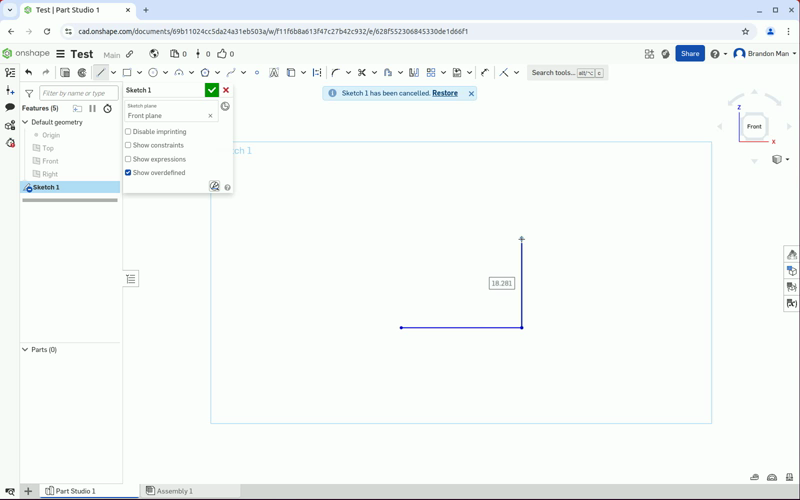
mouse_move(401, 238)
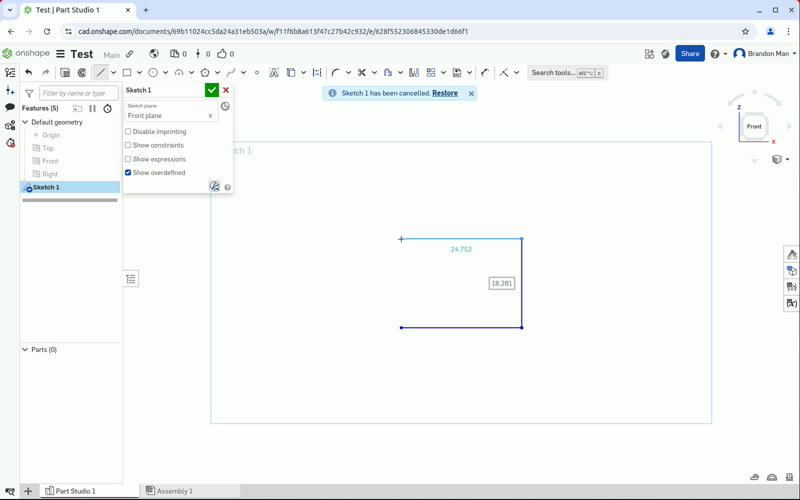
click(401, 238)
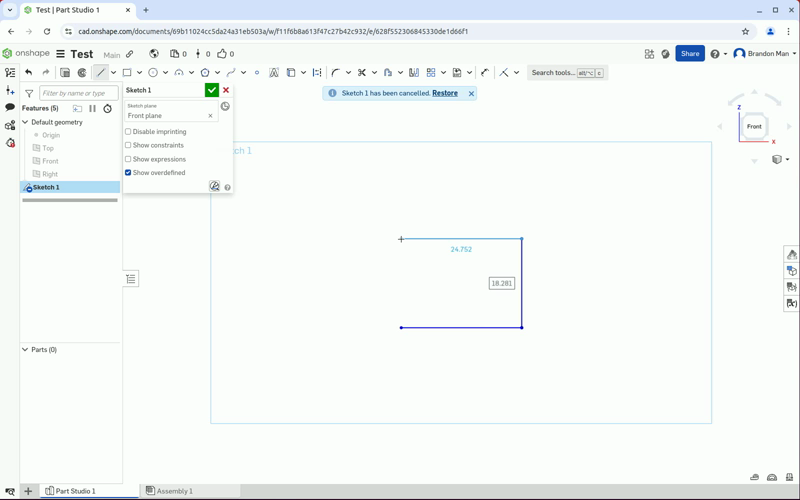
key_up(shift)
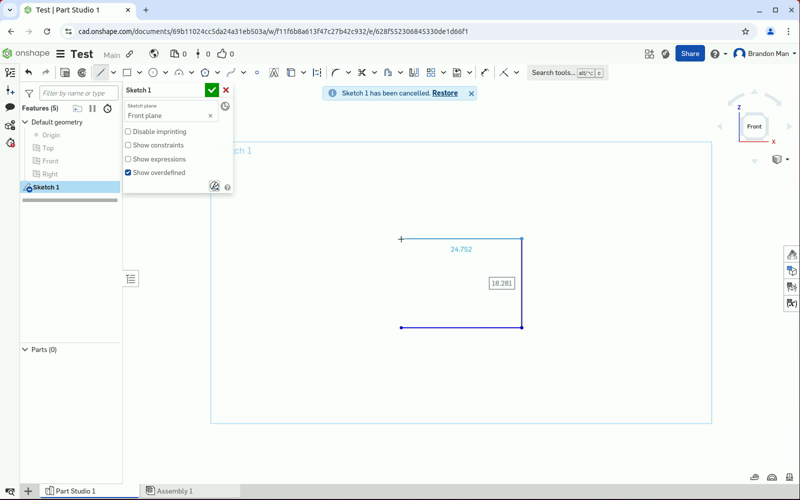
key_down(shift)
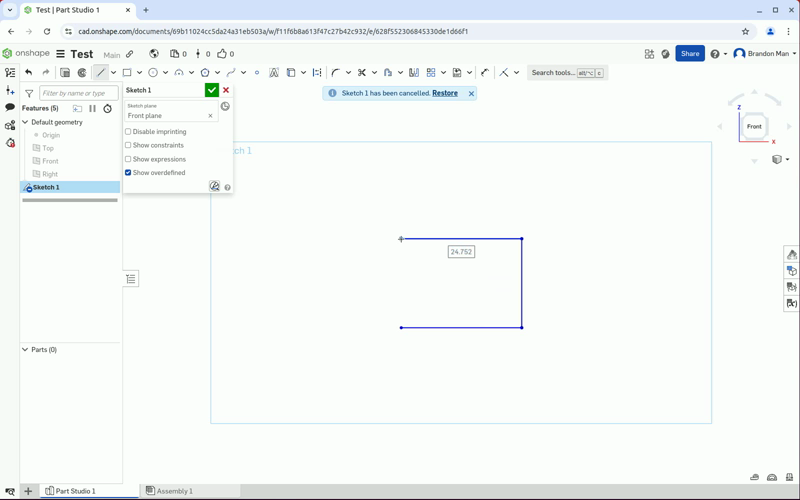
mouse_move(401, 327)
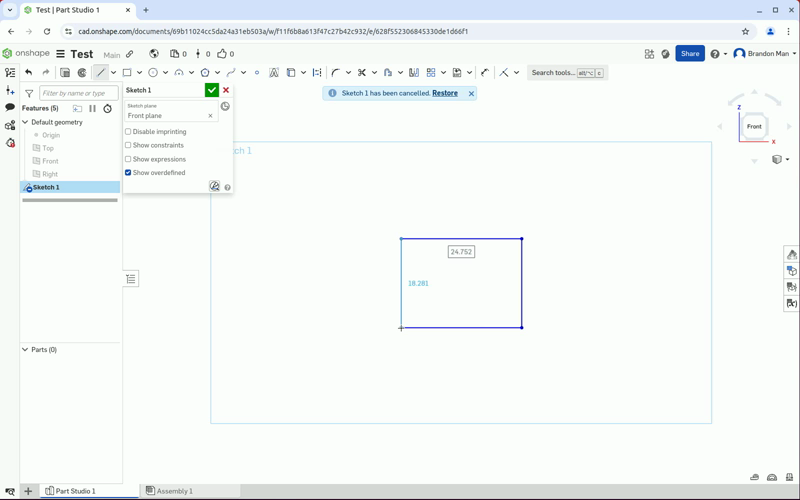
key_up(shift)
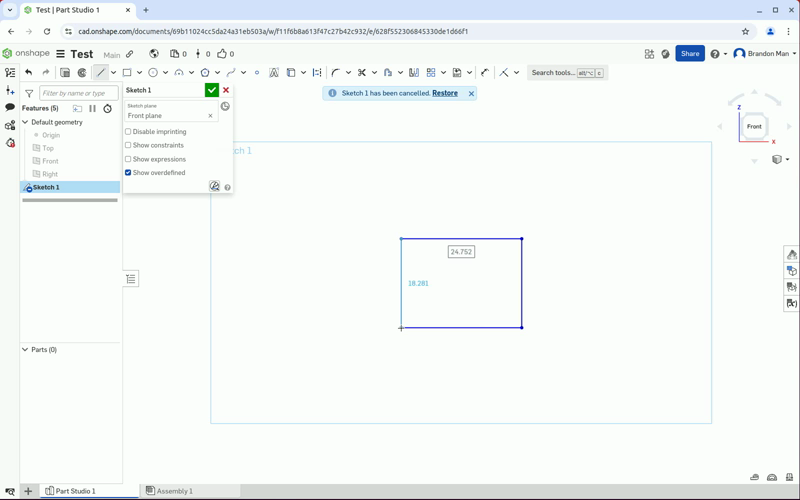
click(401, 327)
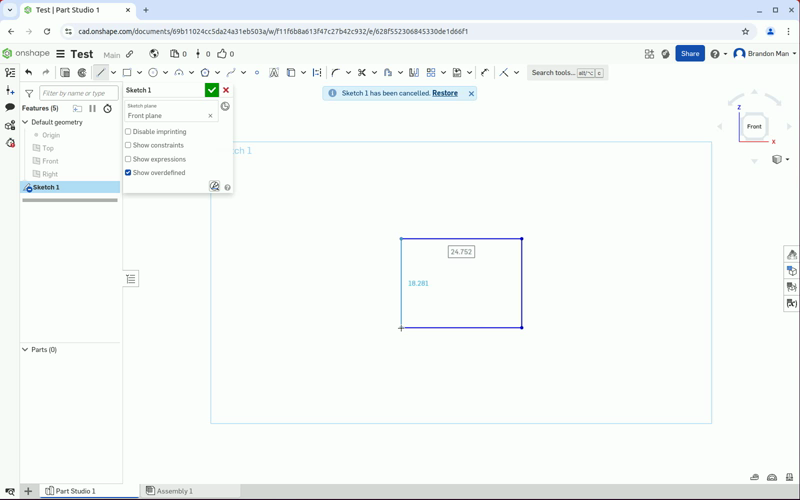
key(esc)
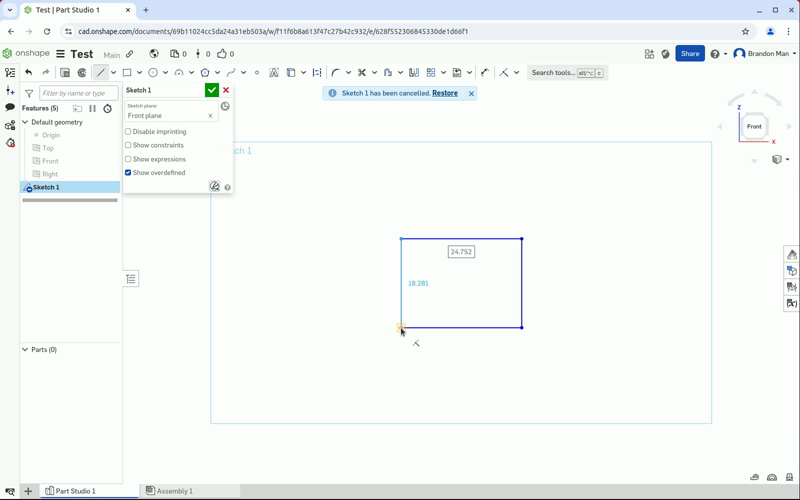
mouse_move(459, 264)
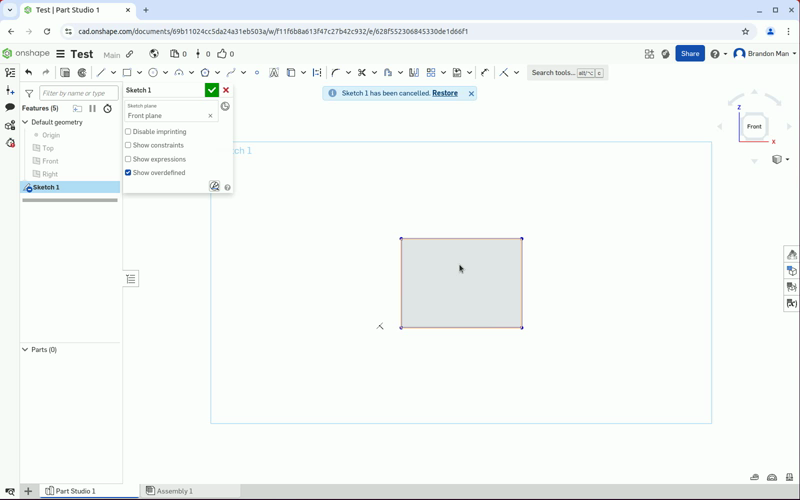
click(459, 264)
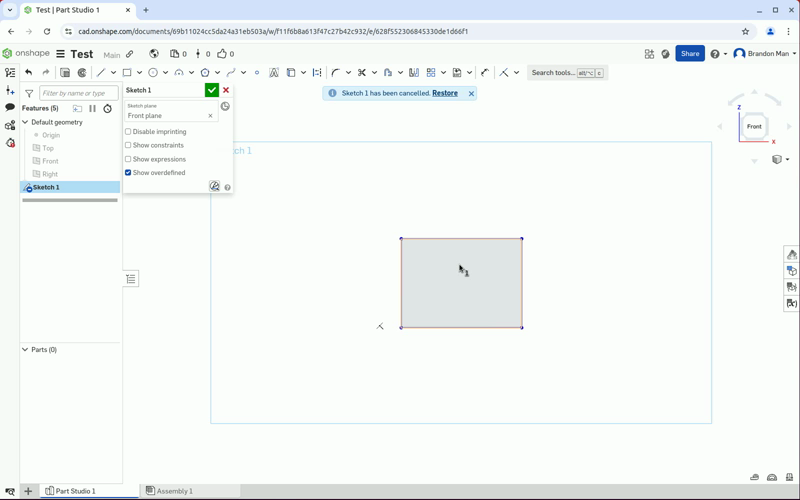
mouse_move(73, 352)
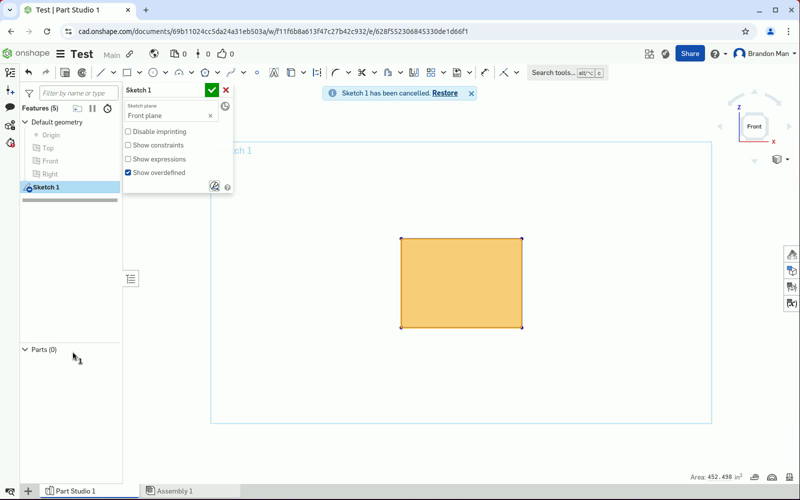
key(shift+y)
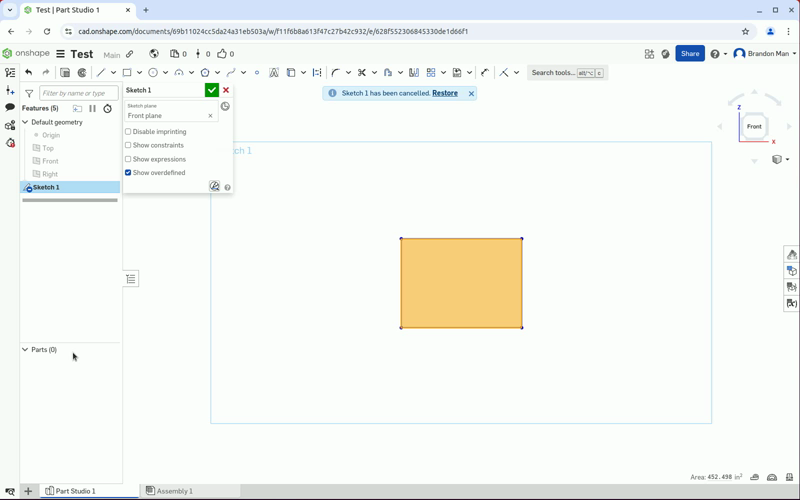
key(shift+e)
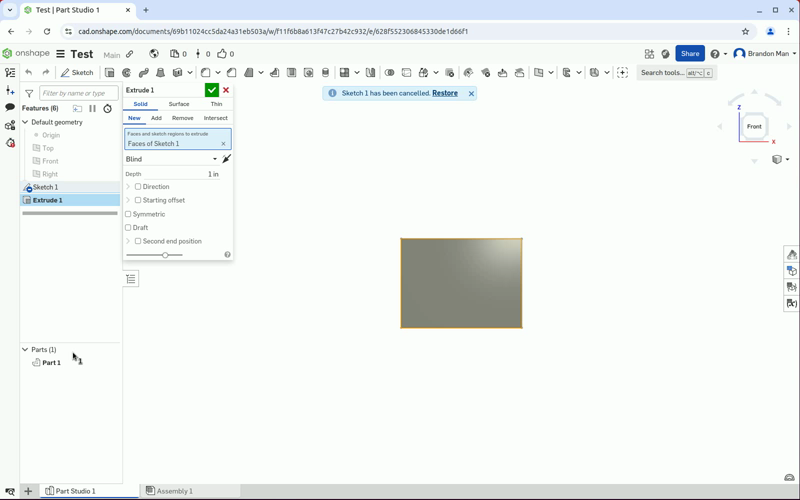
mouse_move(143, 106)
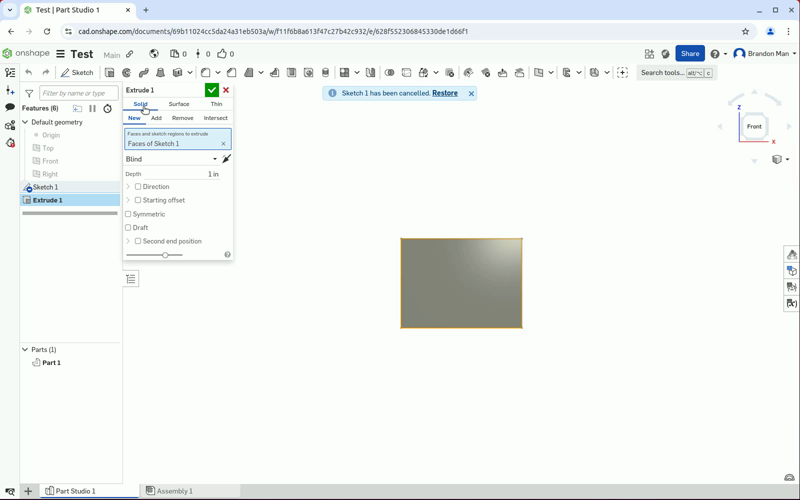
click(143, 106)
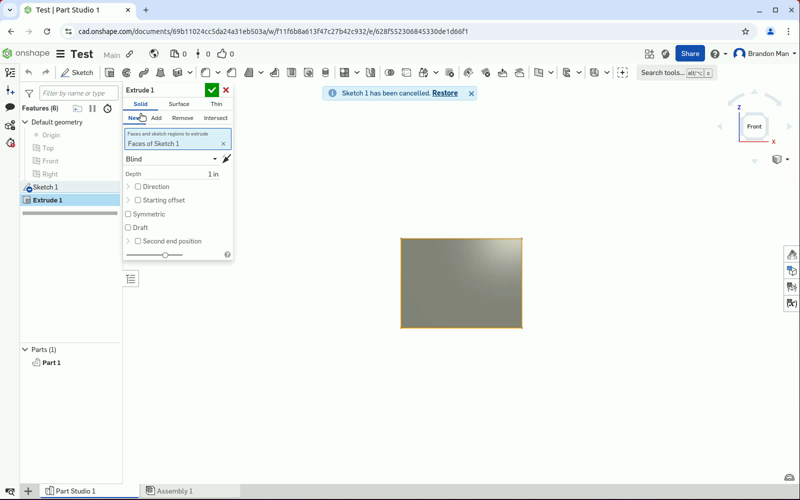
mouse_move(137, 120)
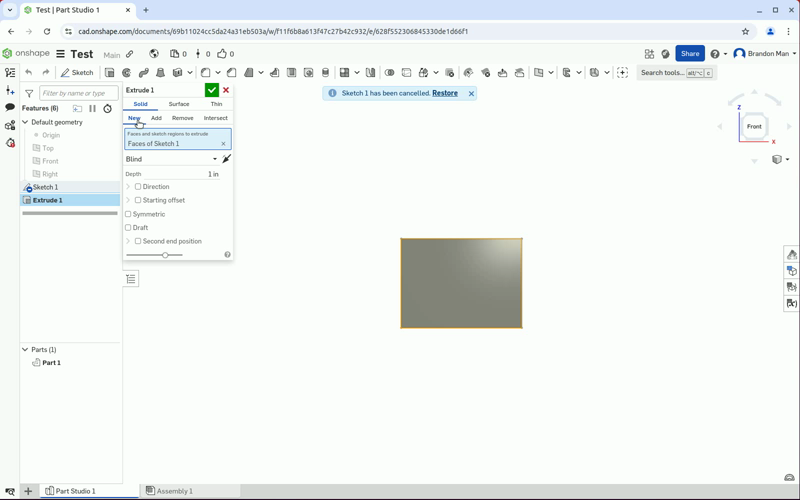
click(137, 120)
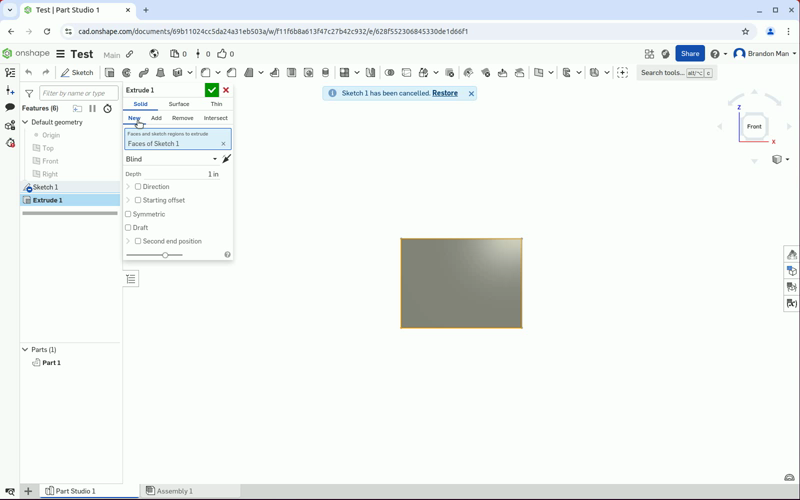
key(tab, 4)
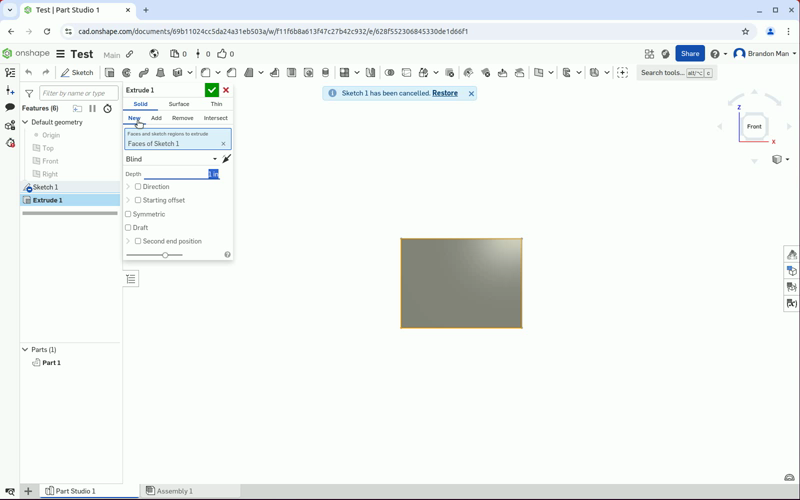
text(23.108)
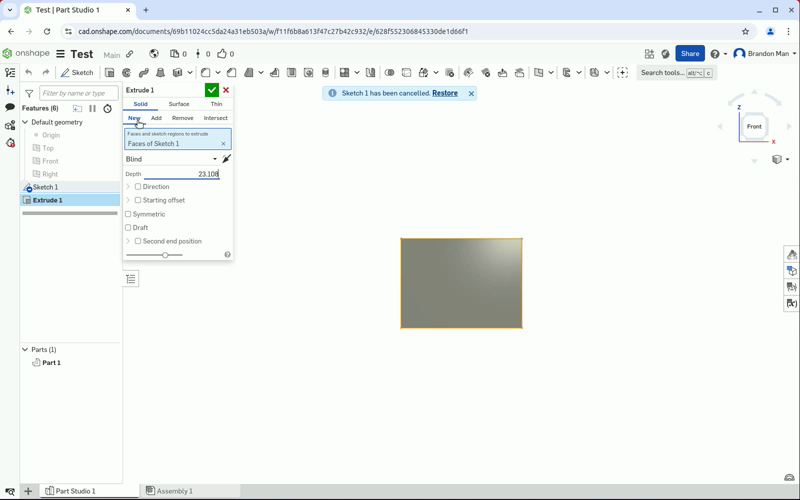
key(enter)
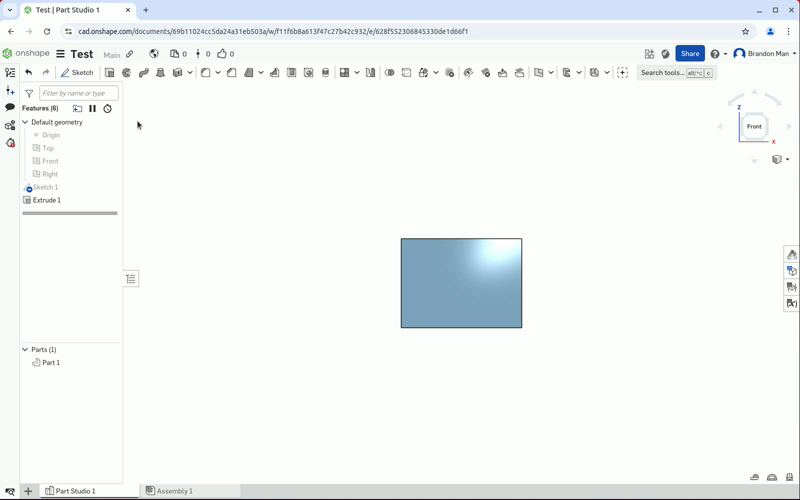
key(shift+h)
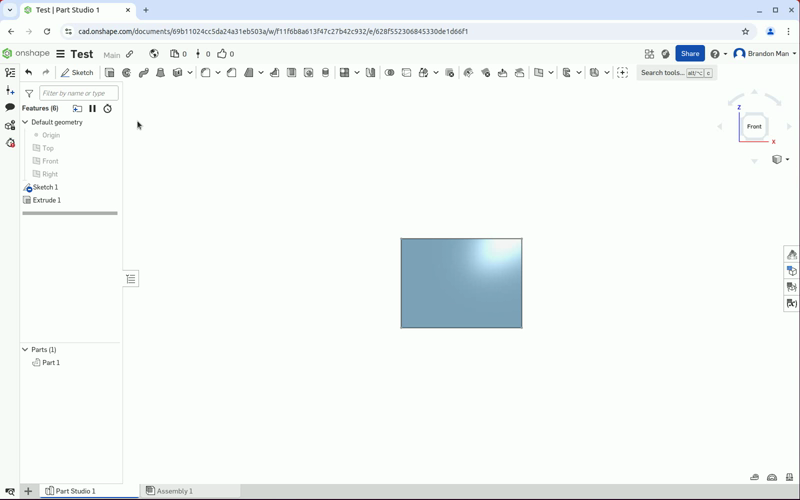
key(shift+h)
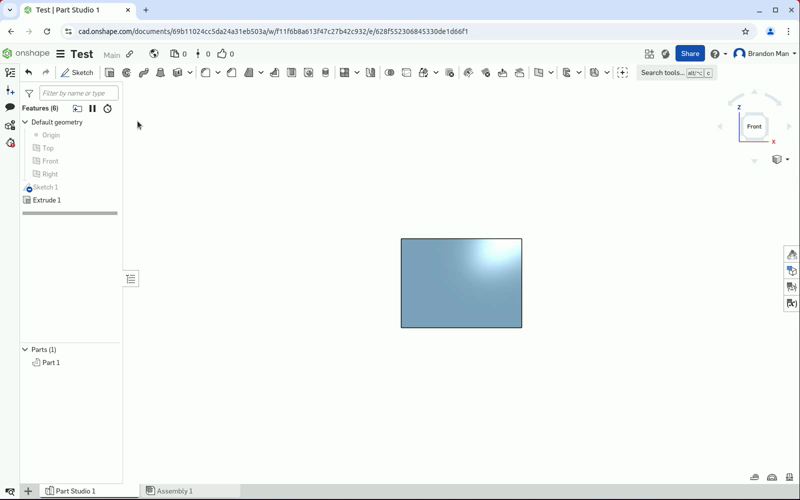
mouse_move(73, 189)
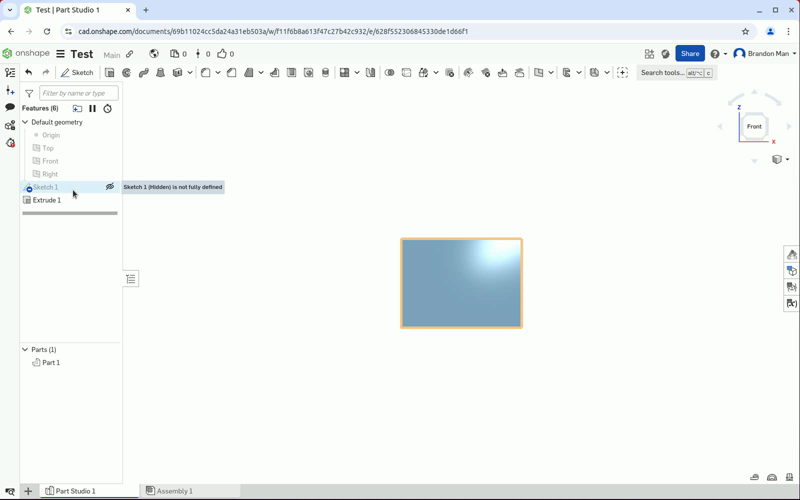
click(73, 189)
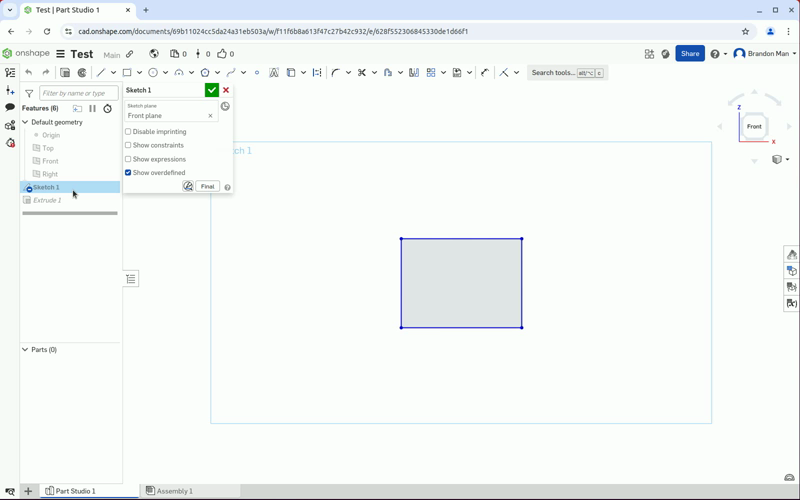
mouse_move(229, 92)
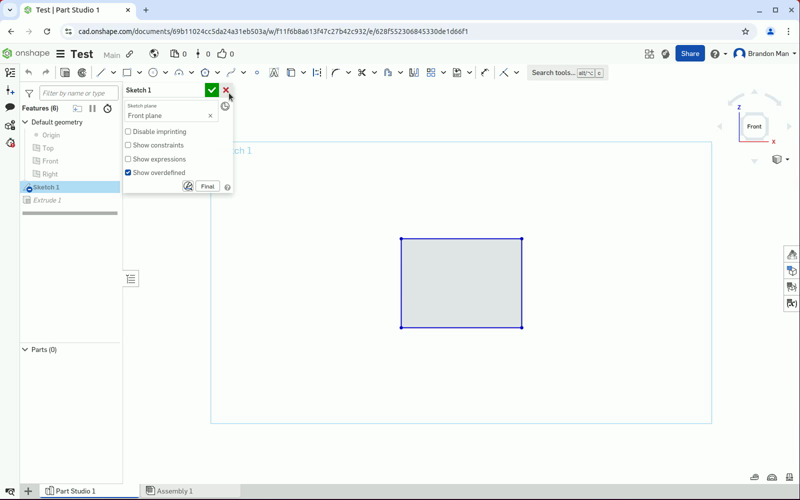
click(229, 92)
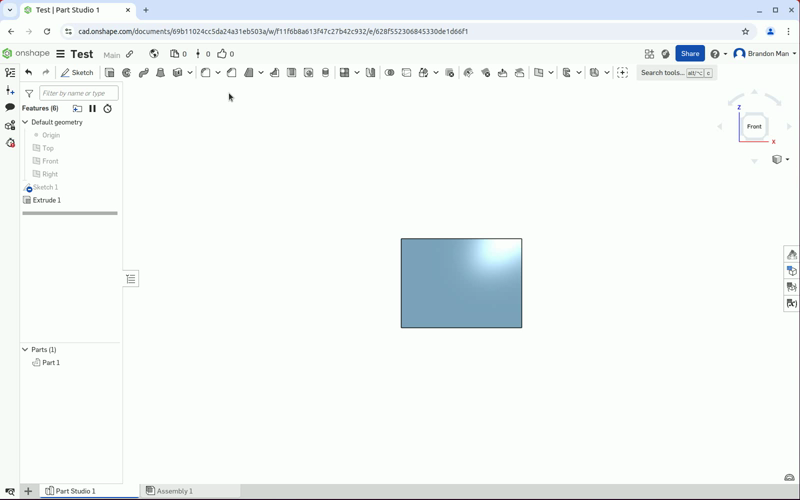
mouse_move(73, 352)
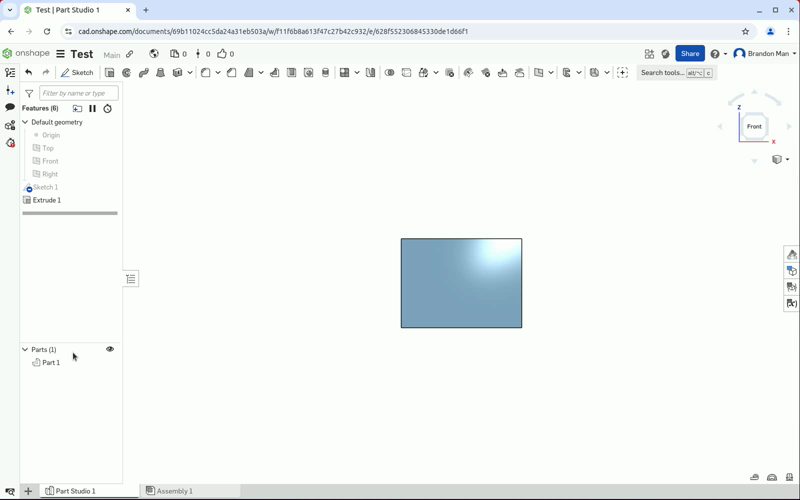
key(y)
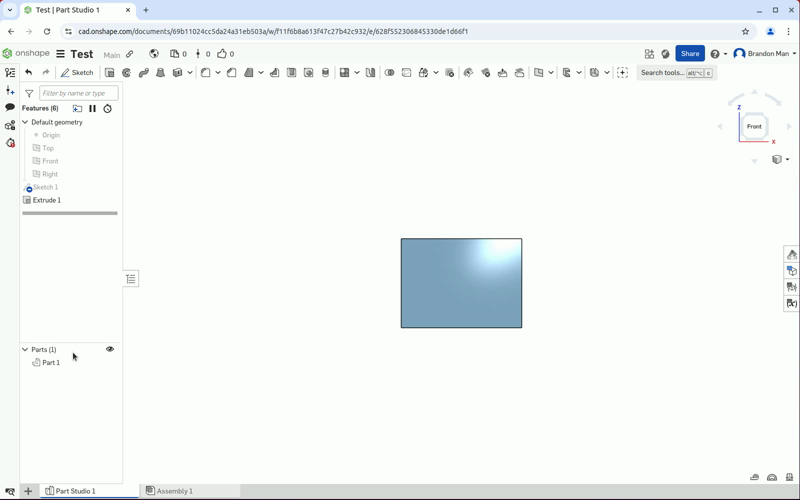
key(shift+p)
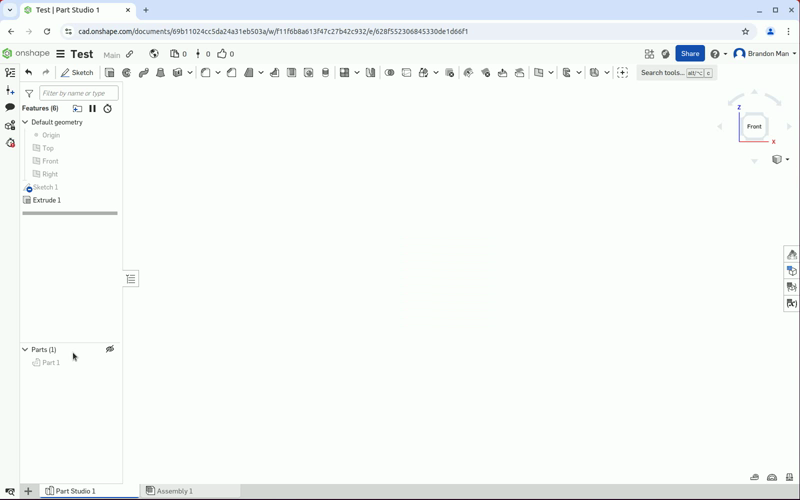
key(space)
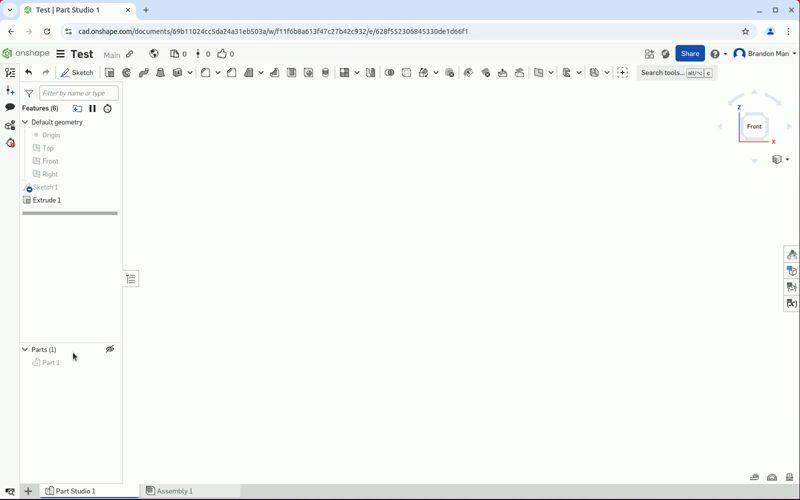
key_down(shift)
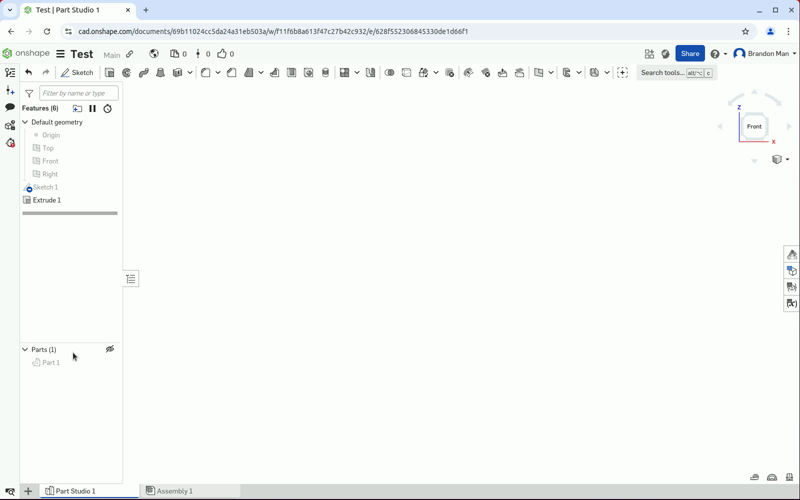
key(down)
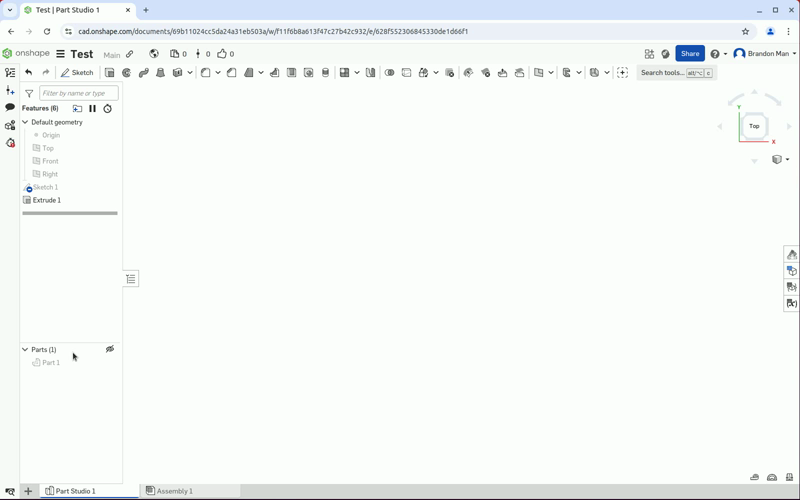
key_up(shift)
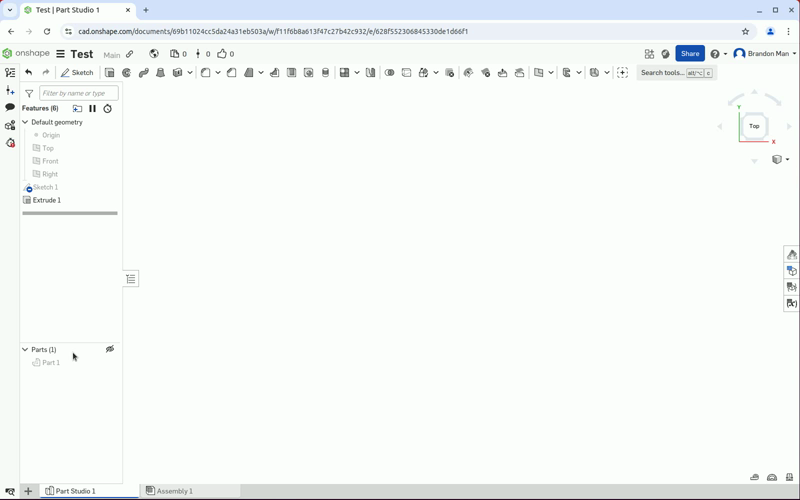
mouse_move(73, 352)
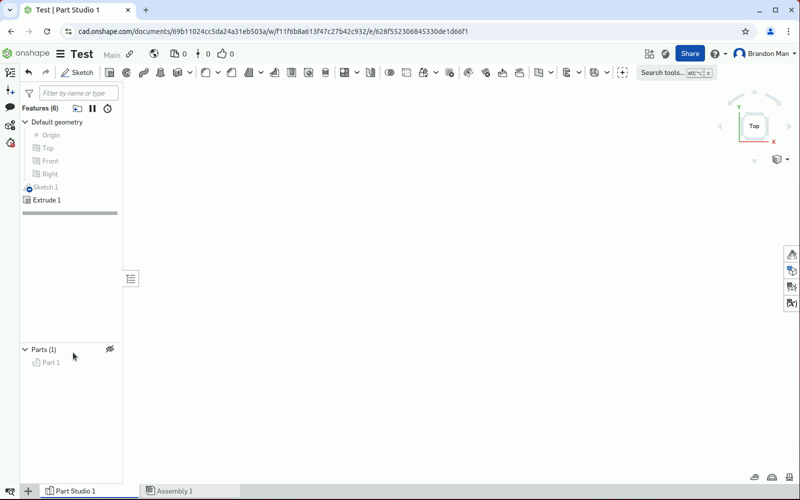
key(shift+y)
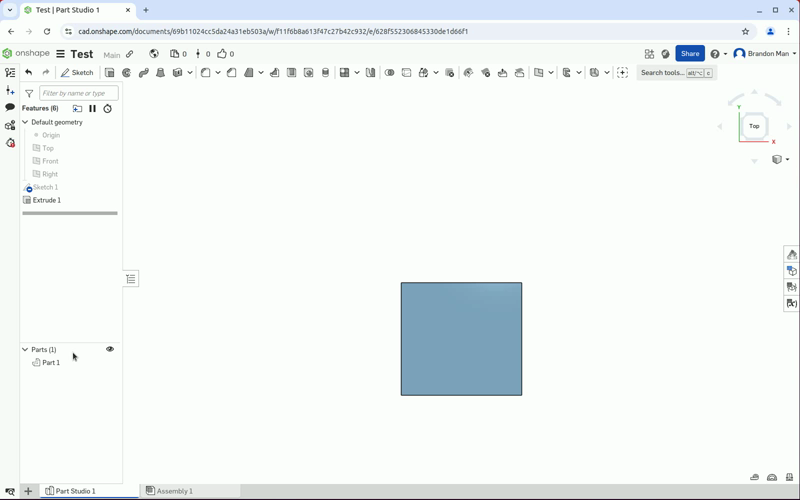
mouse_move(541, 75)
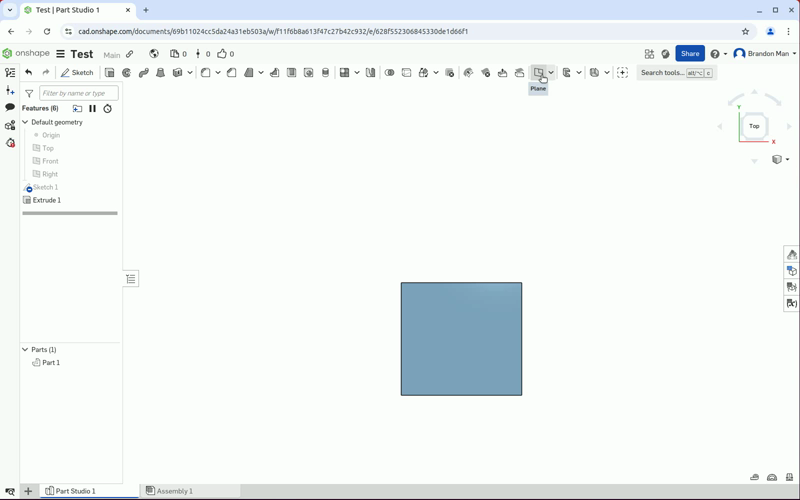
click(541, 75)
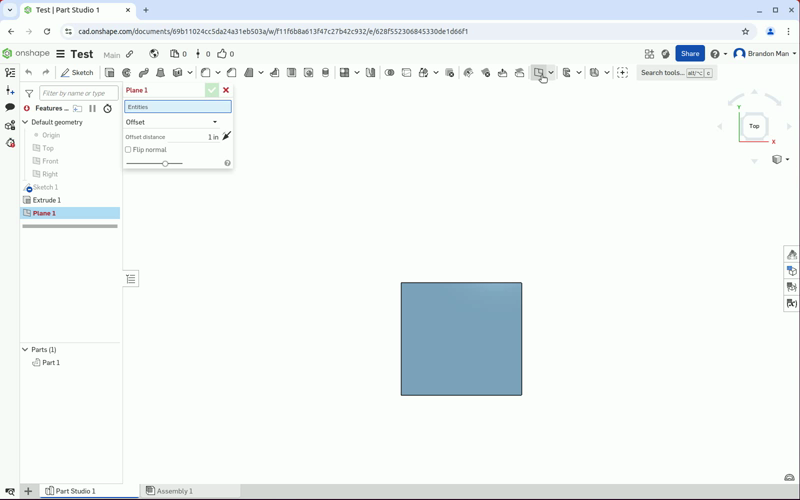
mouse_move(73, 150)
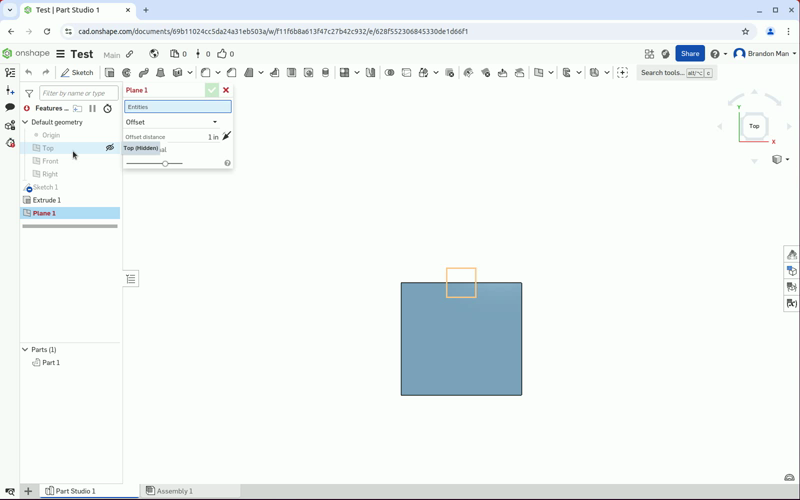
click(73, 150)
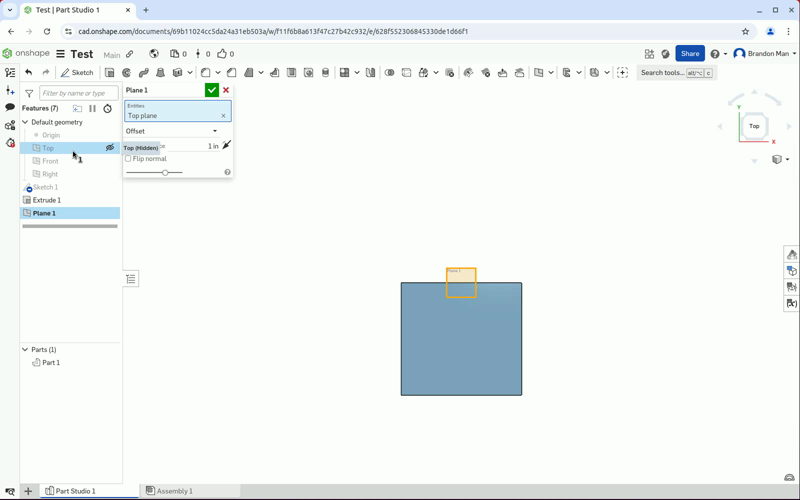
key(tab, 2)
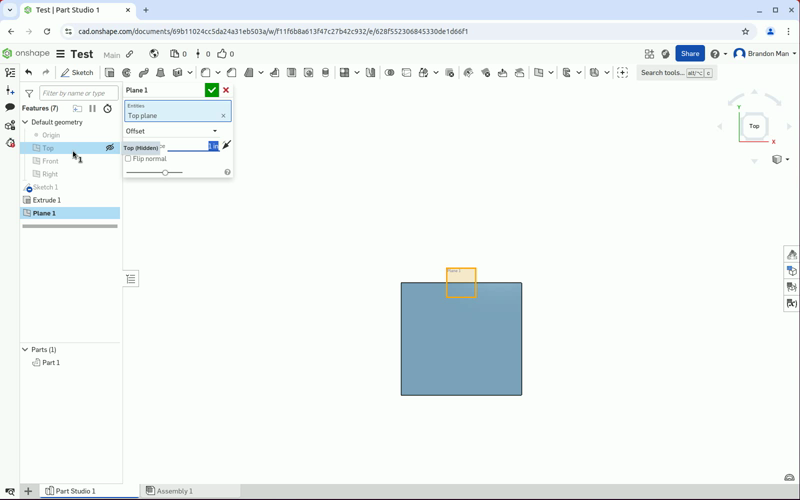
text(9.151)
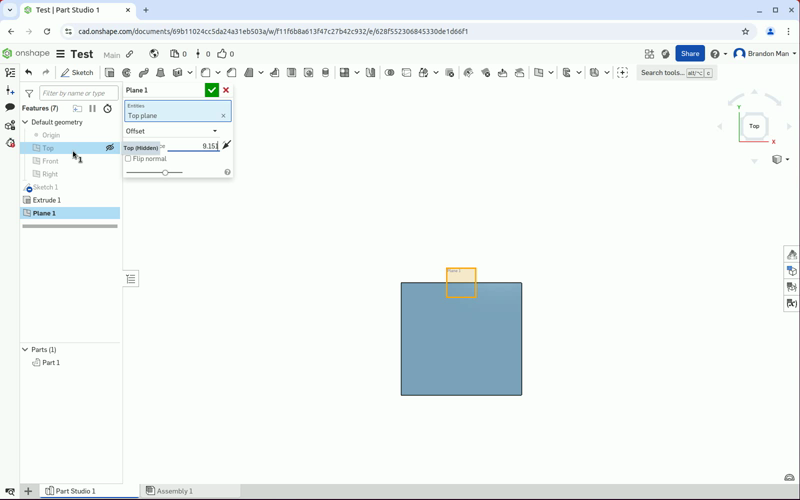
key(enter, 2)
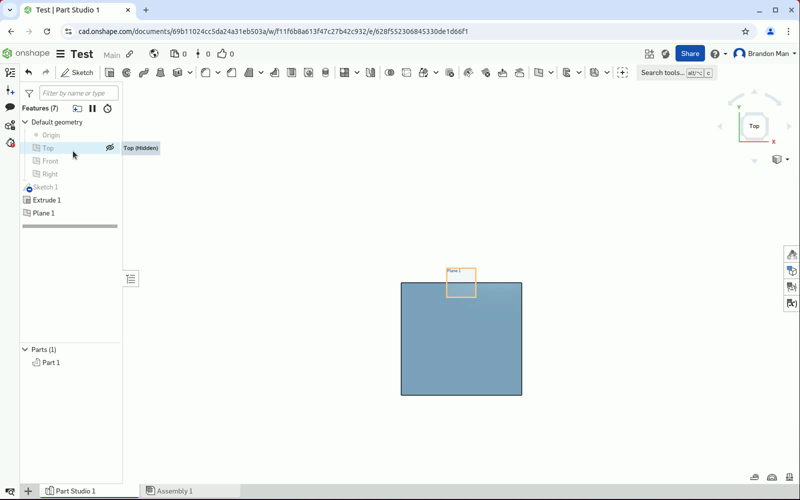
key(shift+s)
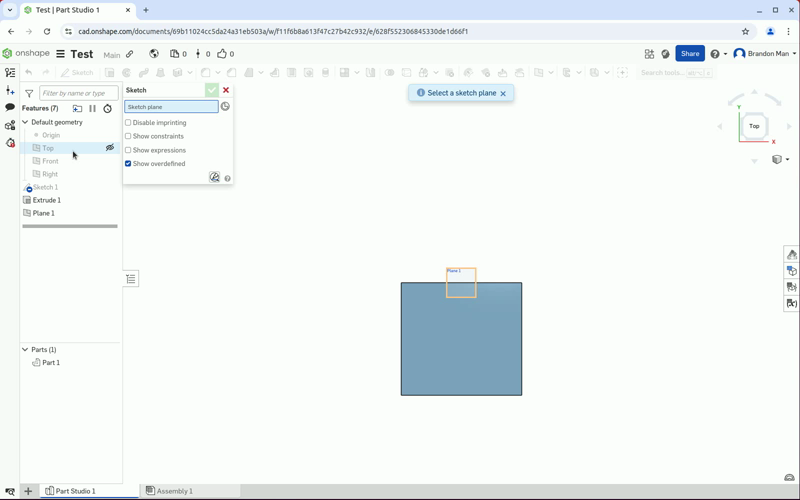
mouse_move(73, 215)
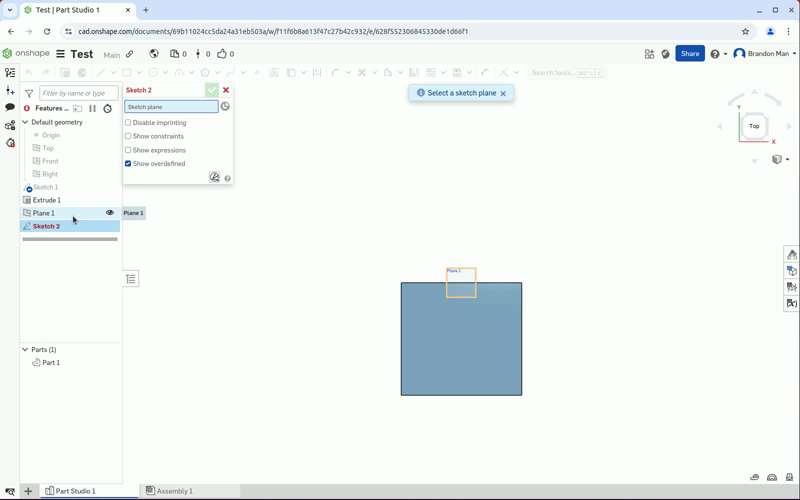
click(73, 215)
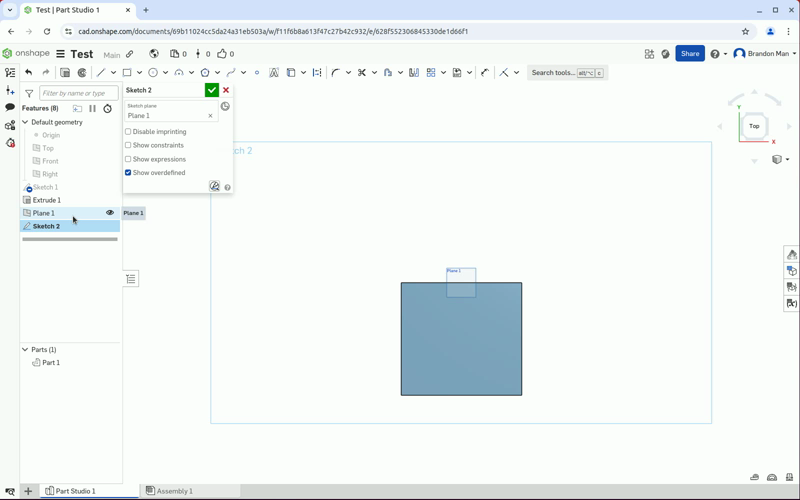
mouse_move(73, 352)
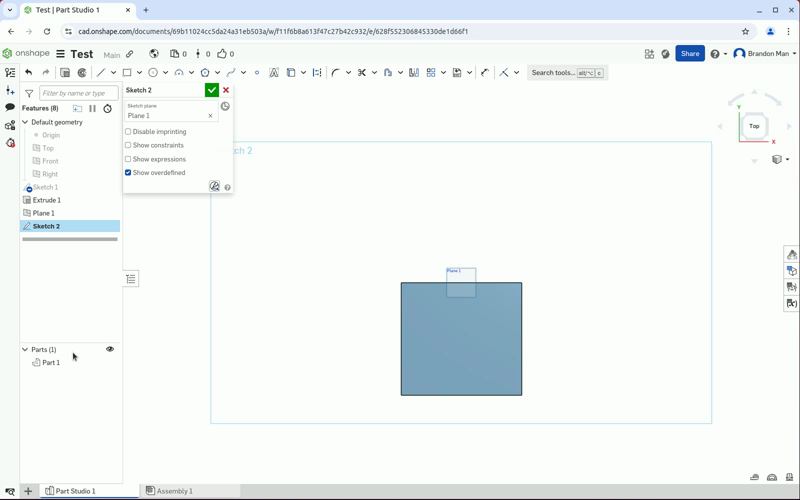
key(y)
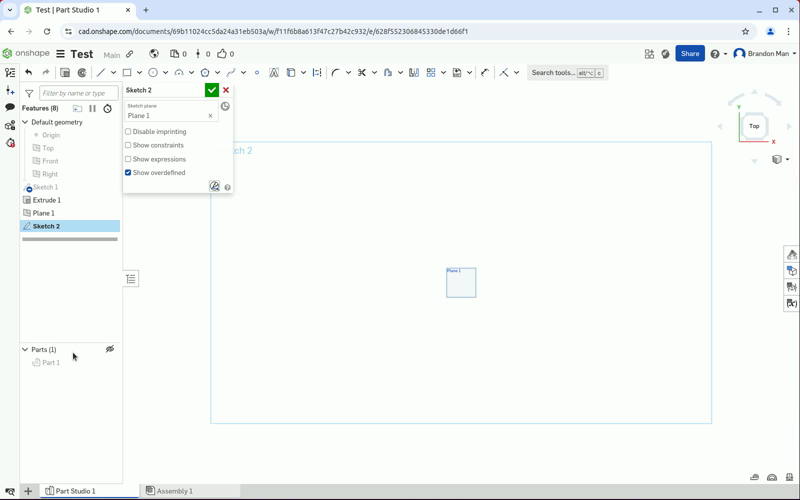
key(c)
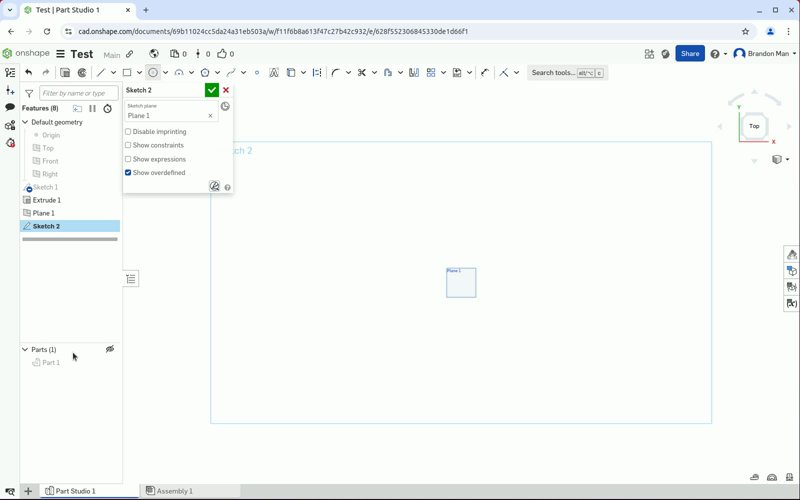
key_down(shift)
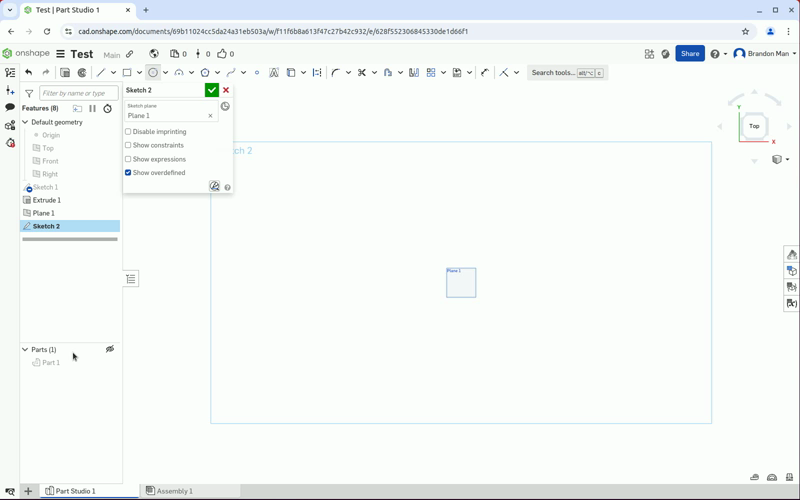
mouse_move(461, 342)
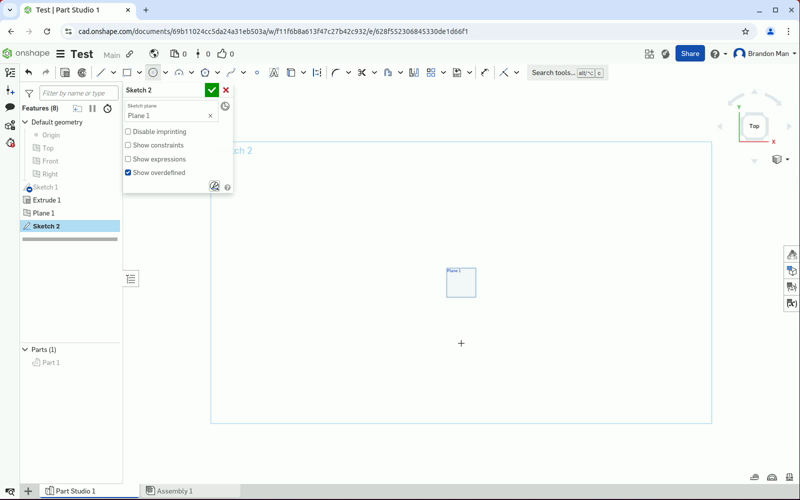
click(461, 342)
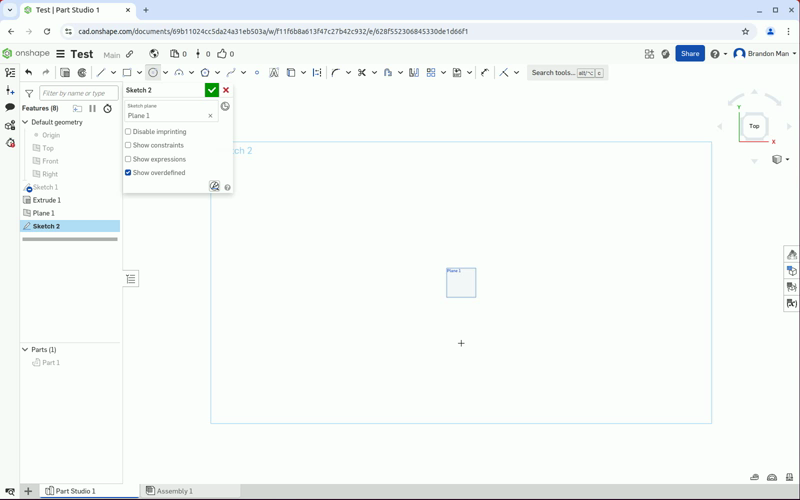
key_up(shift)
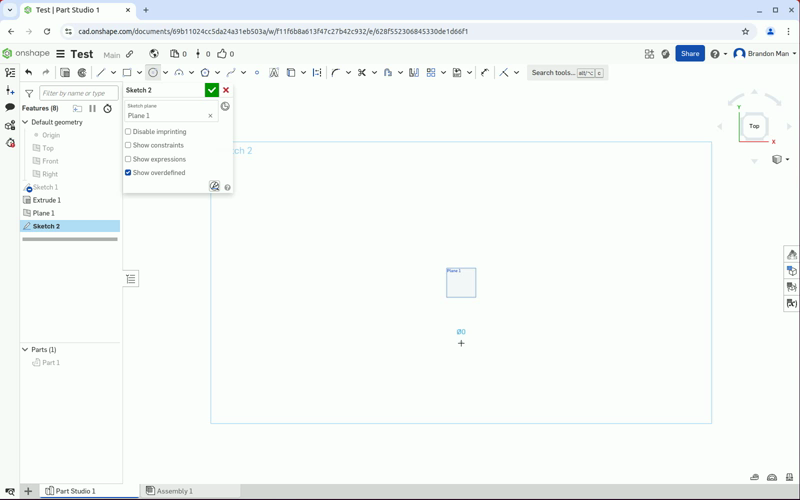
mouse_move(482, 342)
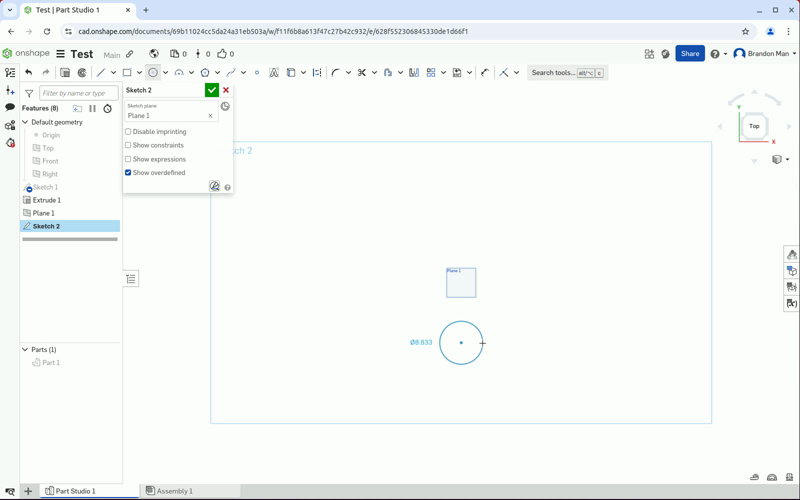
click(482, 342)
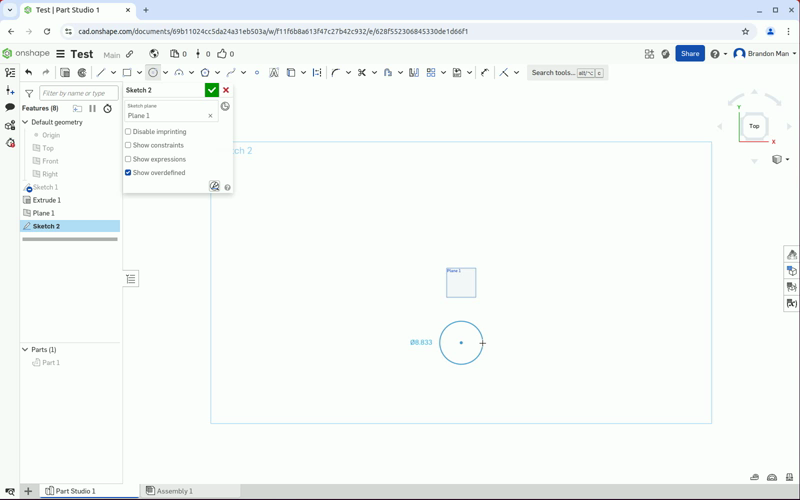
key(esc)
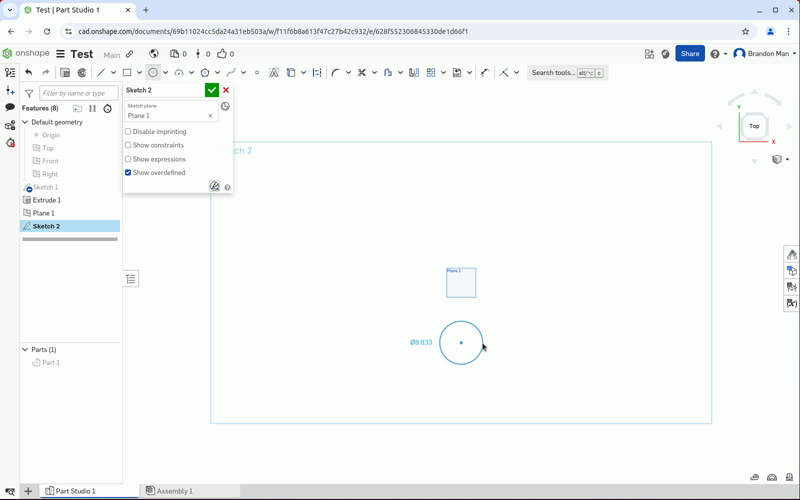
mouse_move(450, 342)
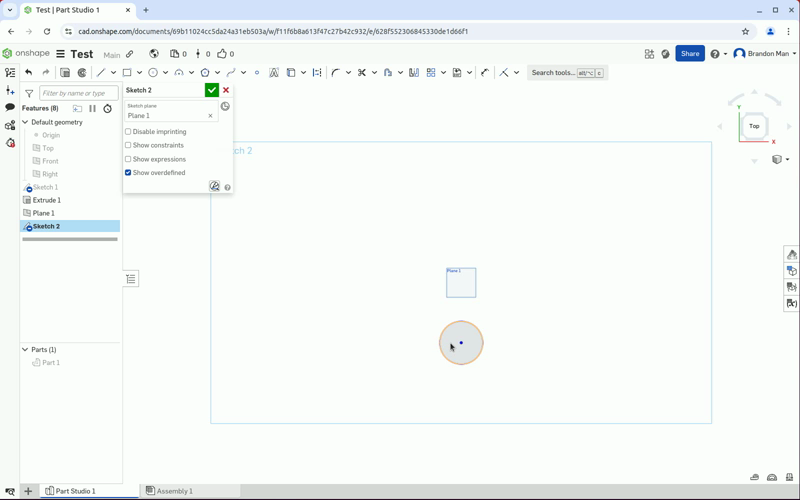
scroll(6)
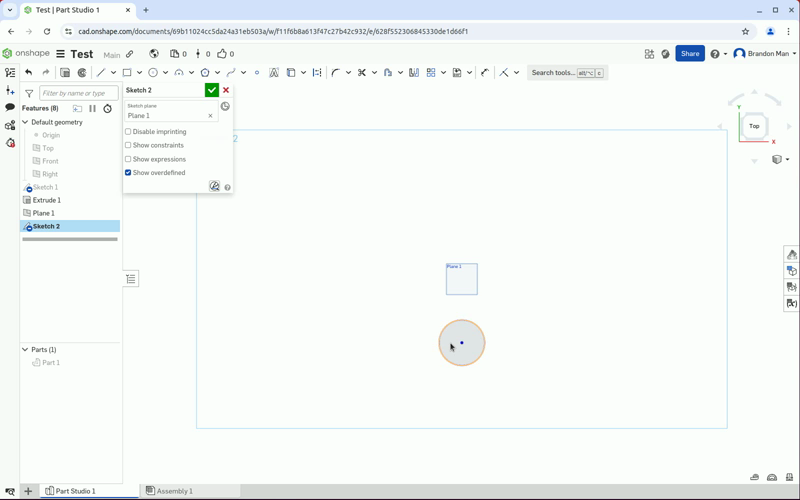
scroll(6)
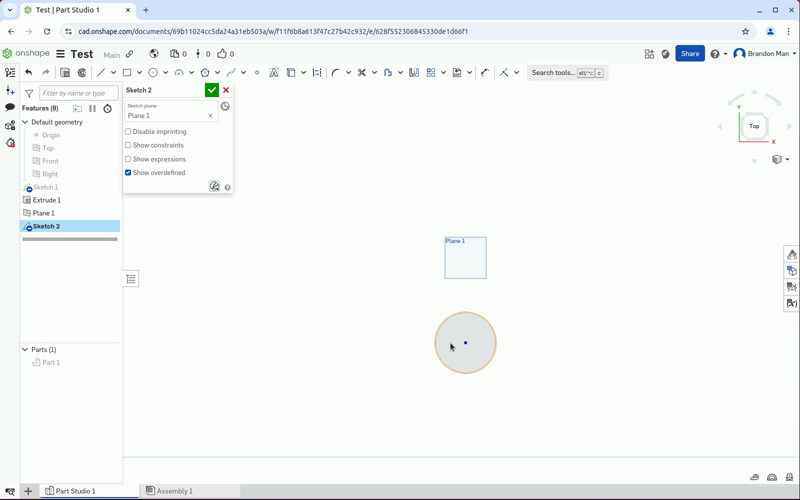
scroll(6)
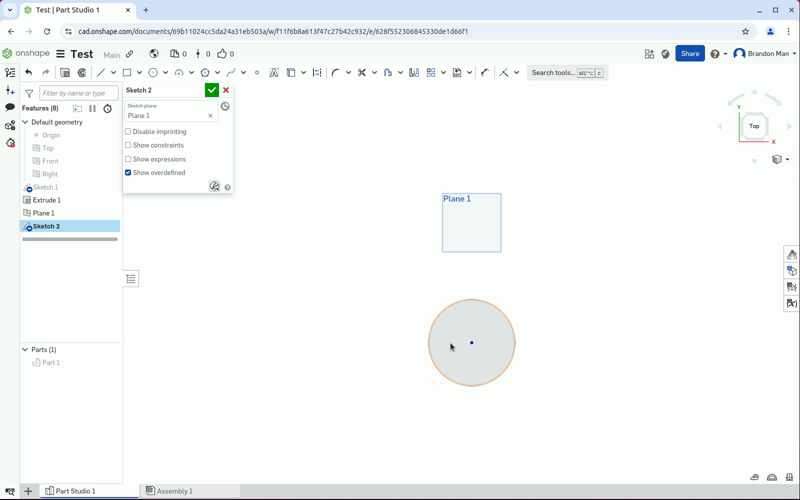
scroll(6)
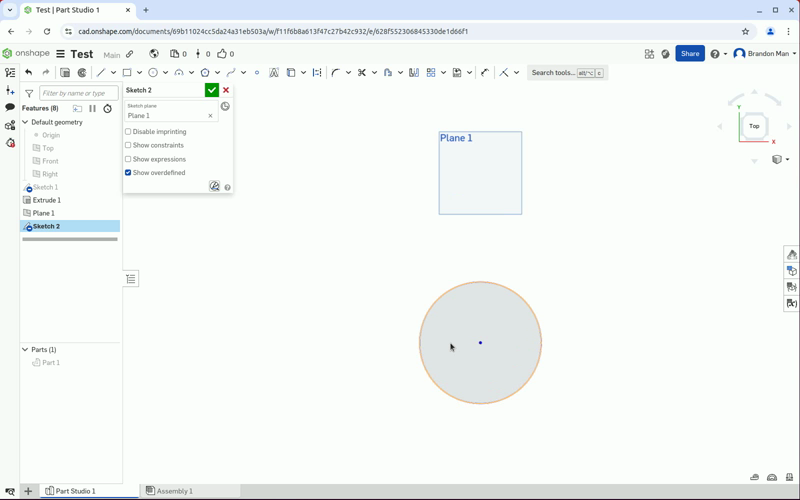
scroll(6)
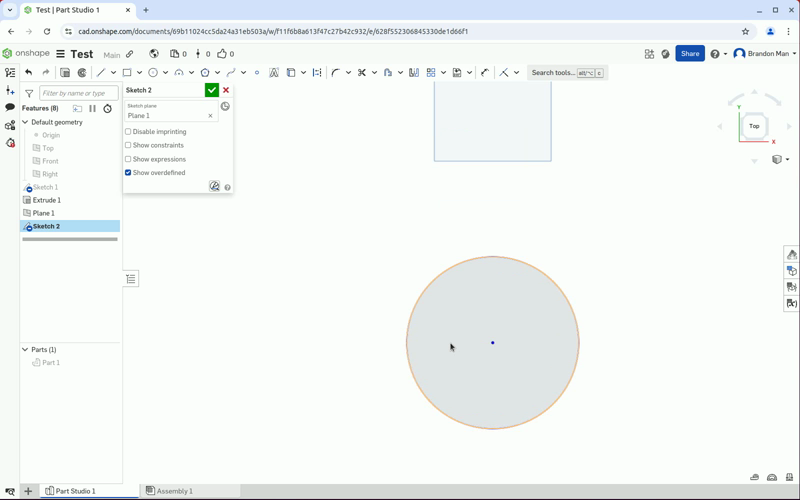
scroll(6)
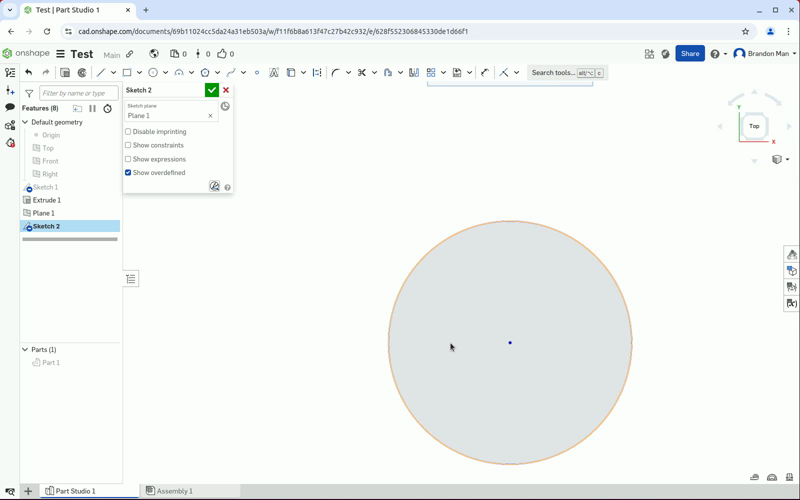
scroll(6)
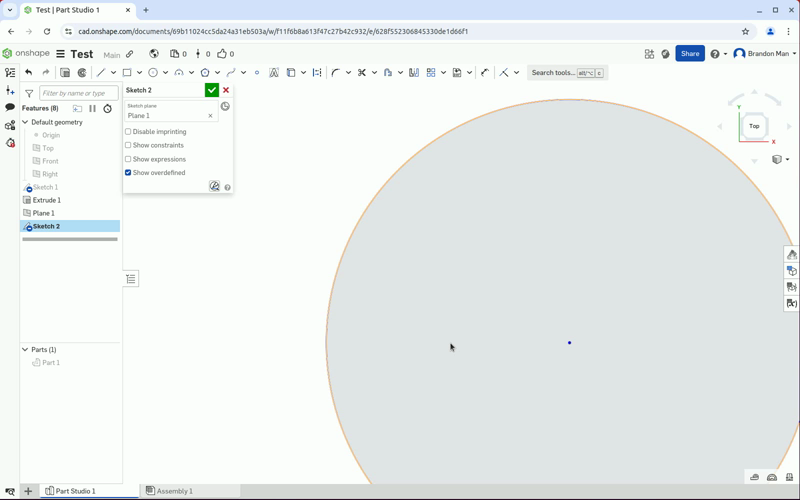
click(450, 342)
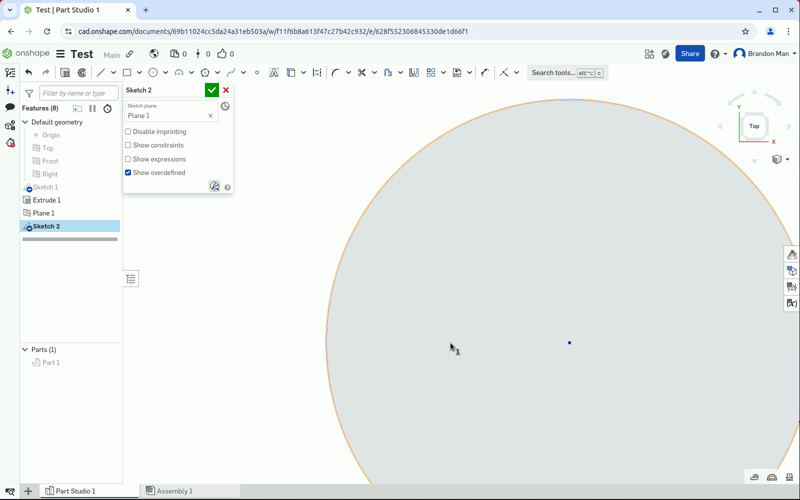
scroll(-6)
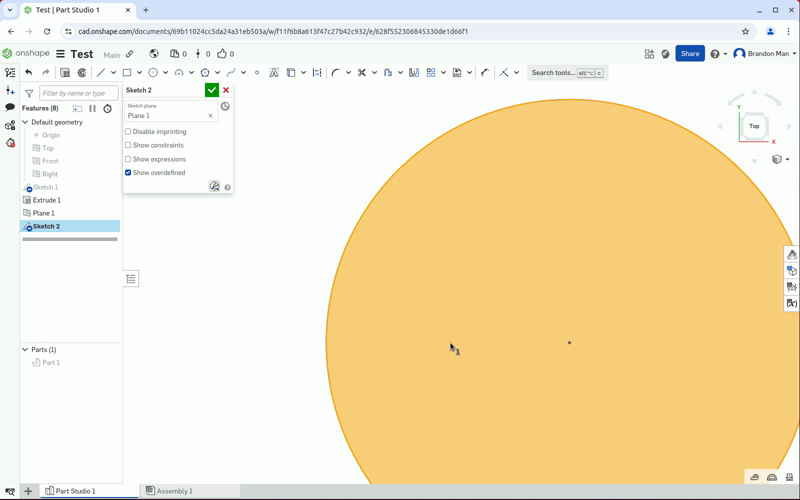
scroll(-6)
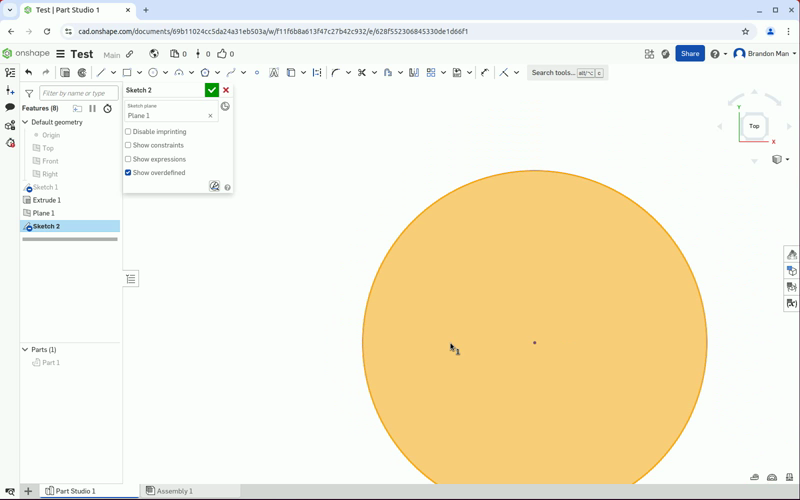
scroll(-6)
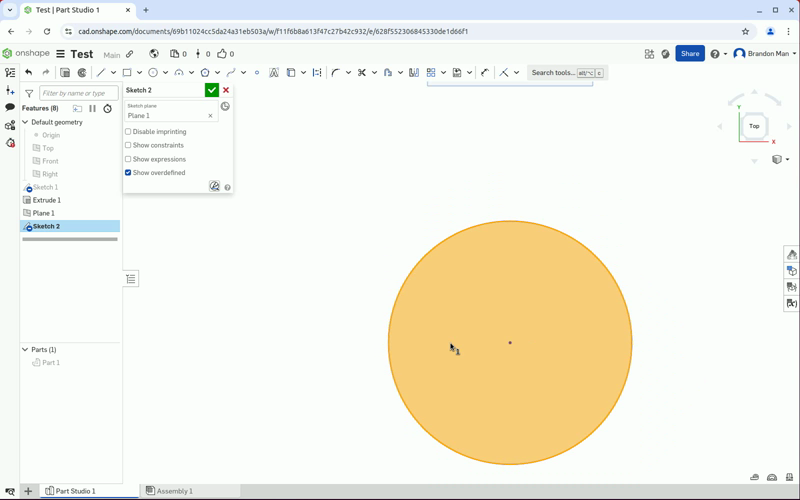
scroll(-6)
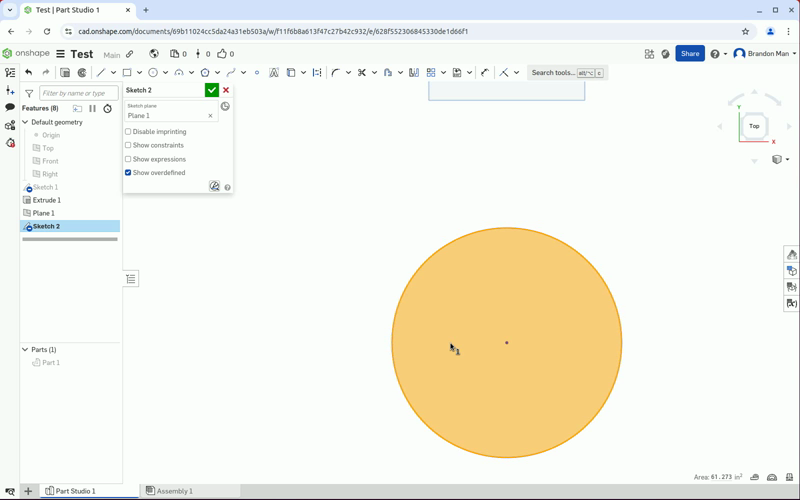
scroll(-6)
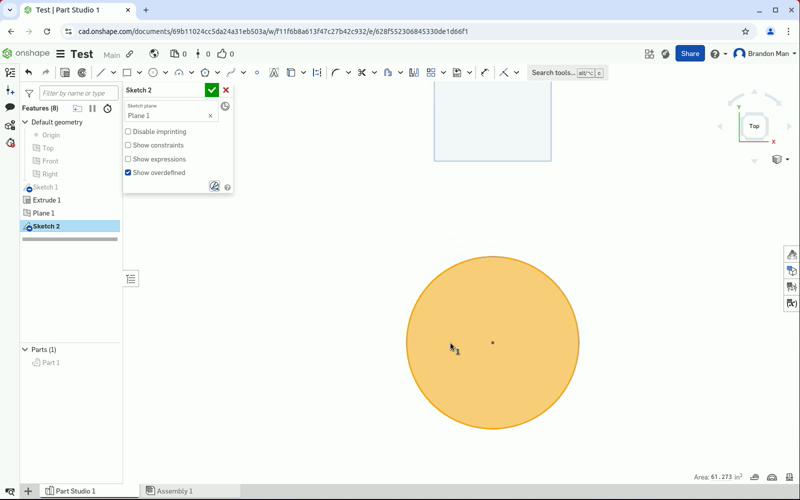
scroll(-6)
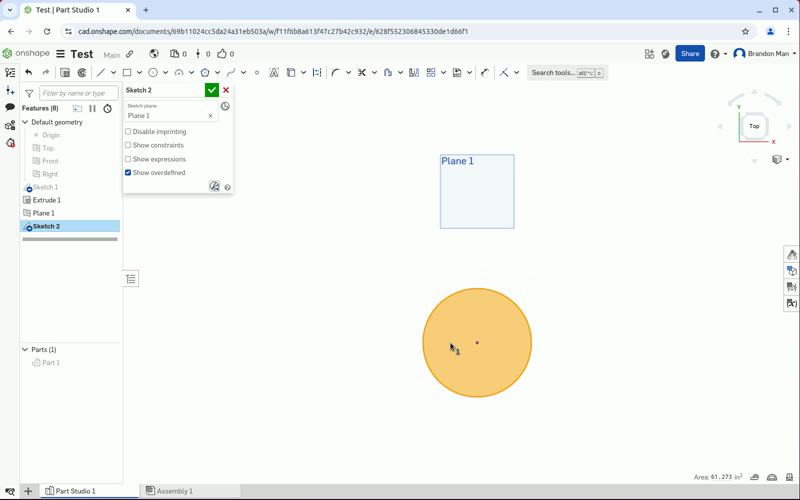
scroll(-6)
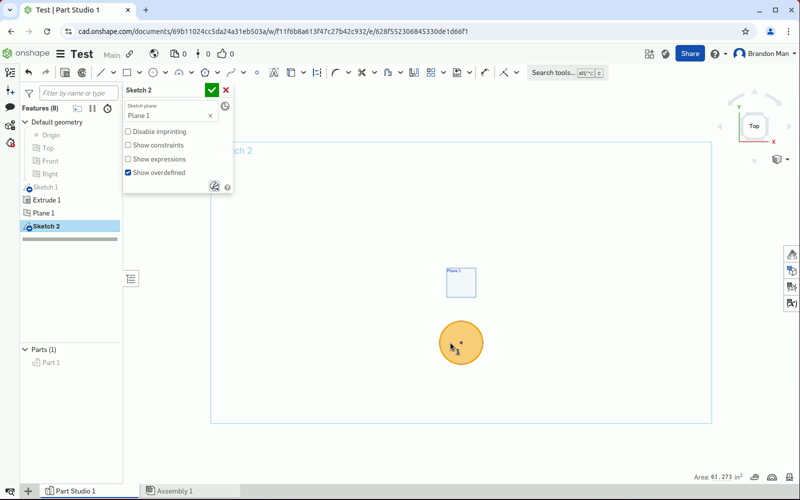
mouse_move(73, 352)
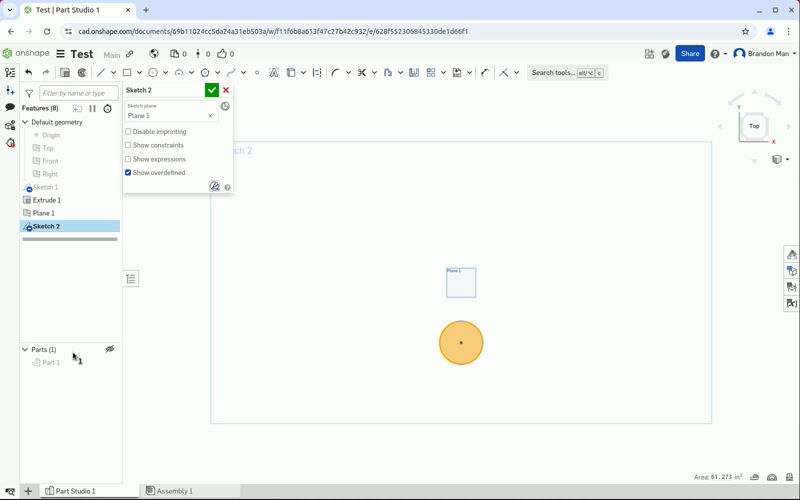
key(shift+y)
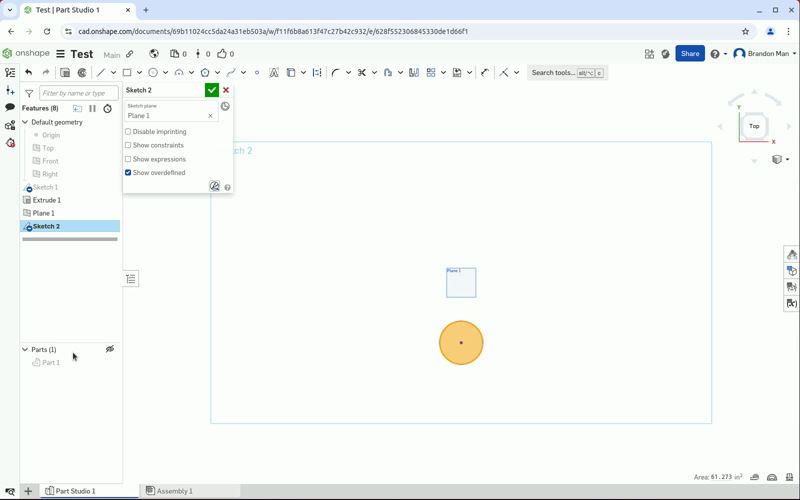
key(shift+e)
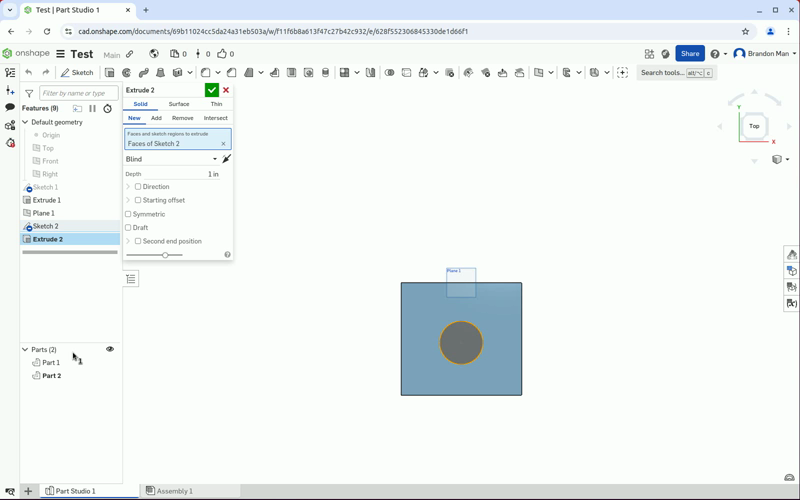
mouse_move(143, 106)
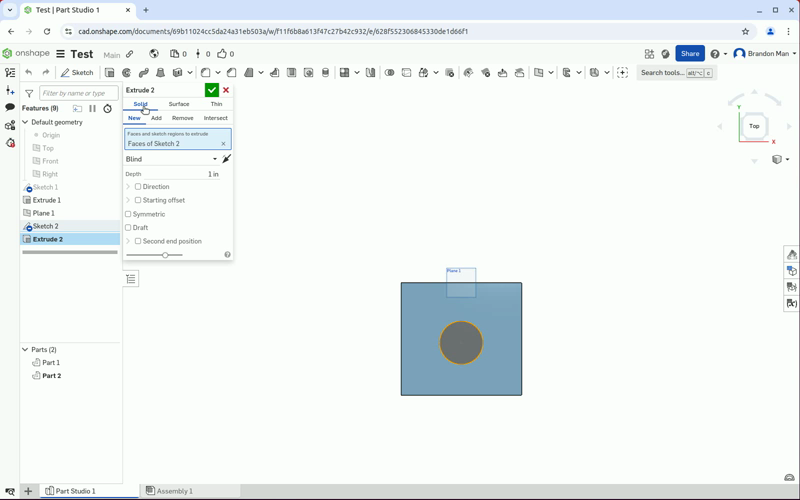
click(143, 106)
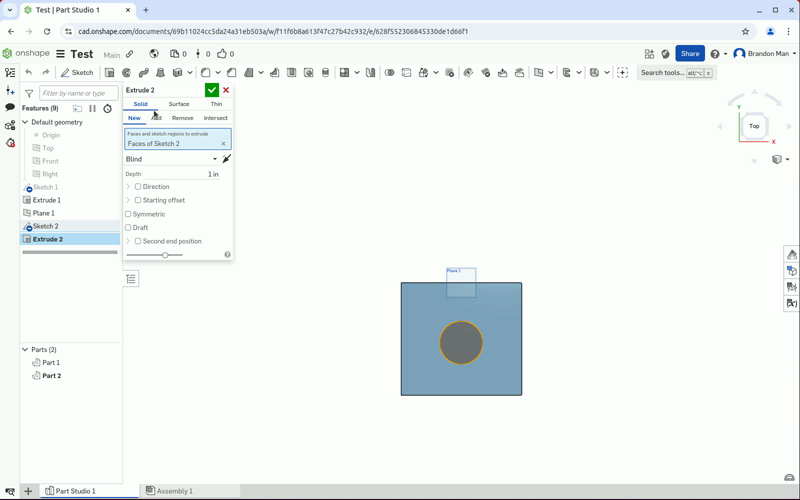
mouse_move(186, 120)
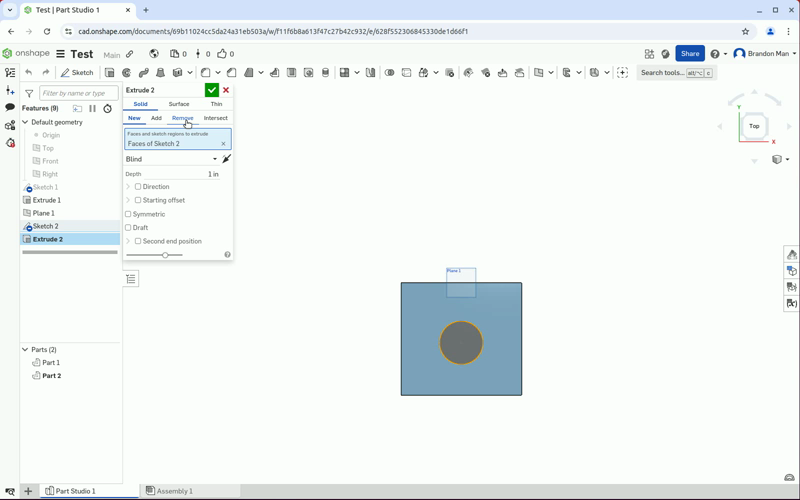
click(186, 120)
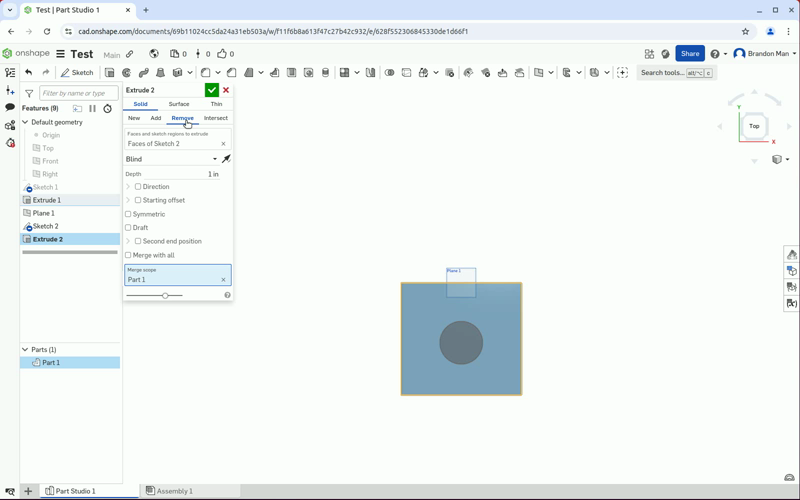
key(tab, 4)
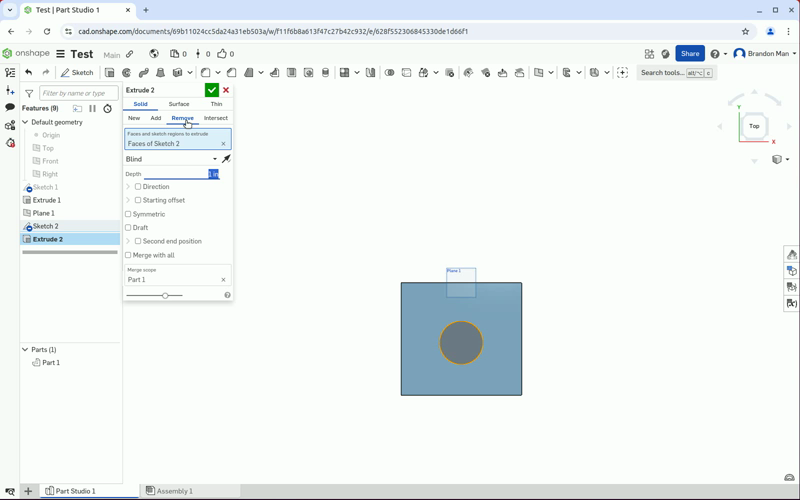
text(38.514)
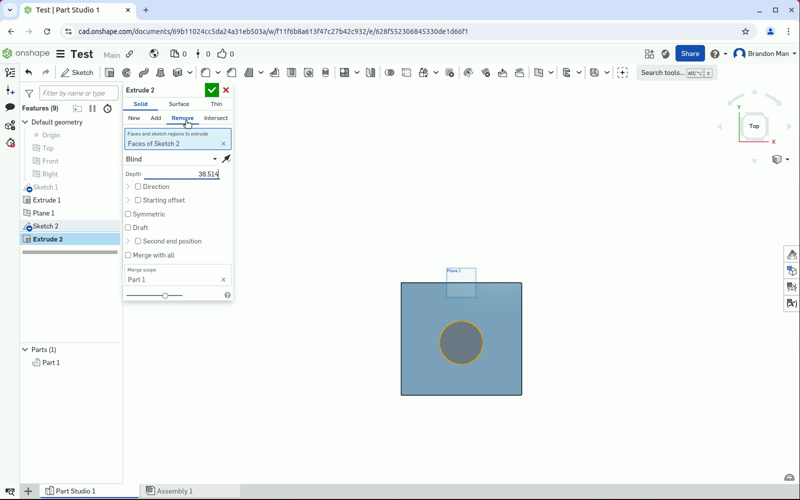
key(tab, 3)
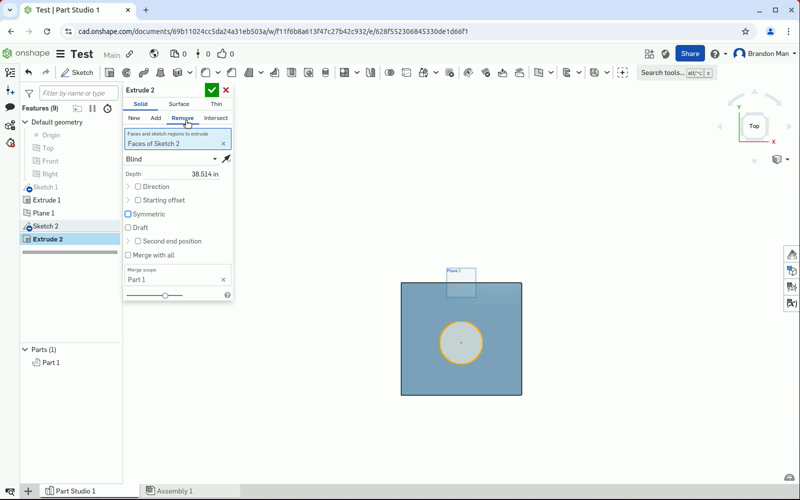
key(space)
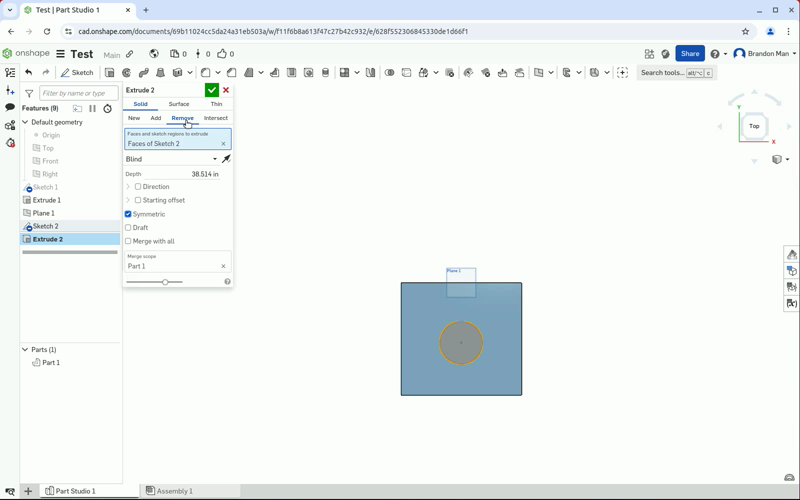
key(tab, 2)
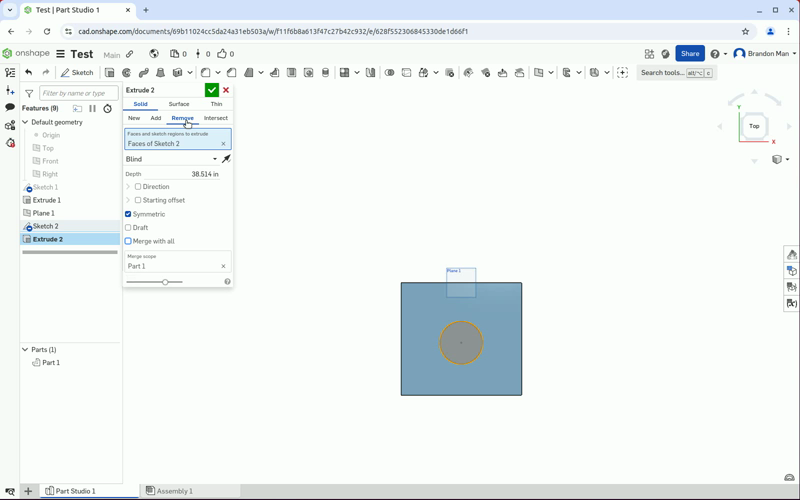
key(space)
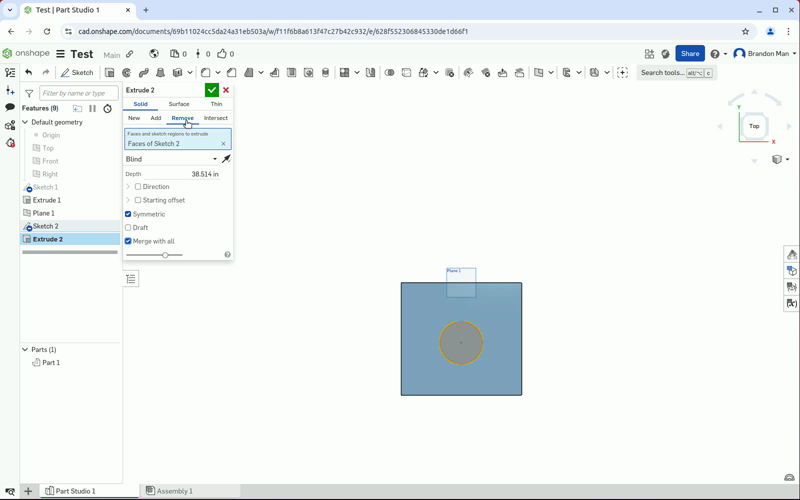
key(enter)
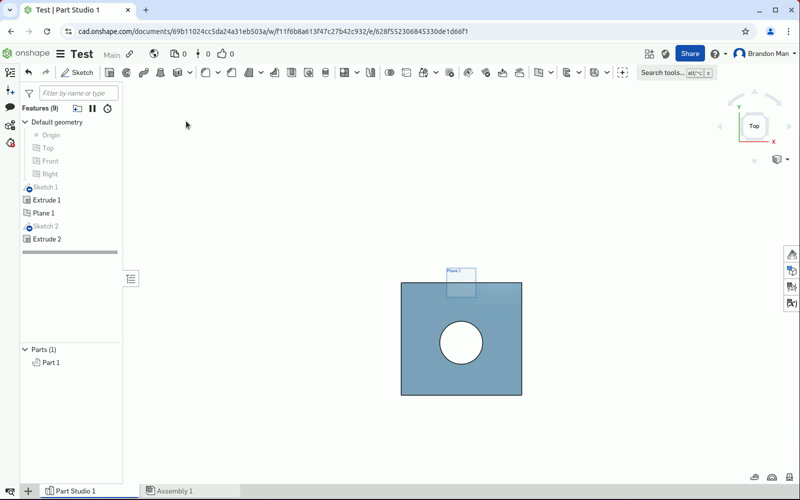
key(shift+h)
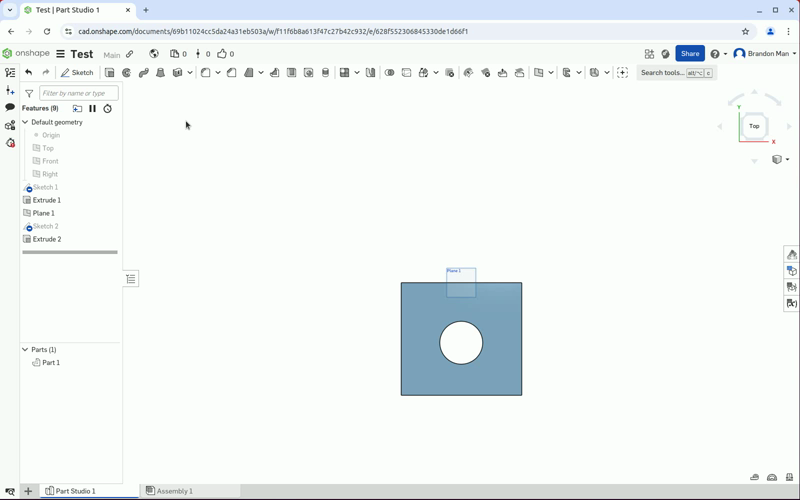
key(shift+h)
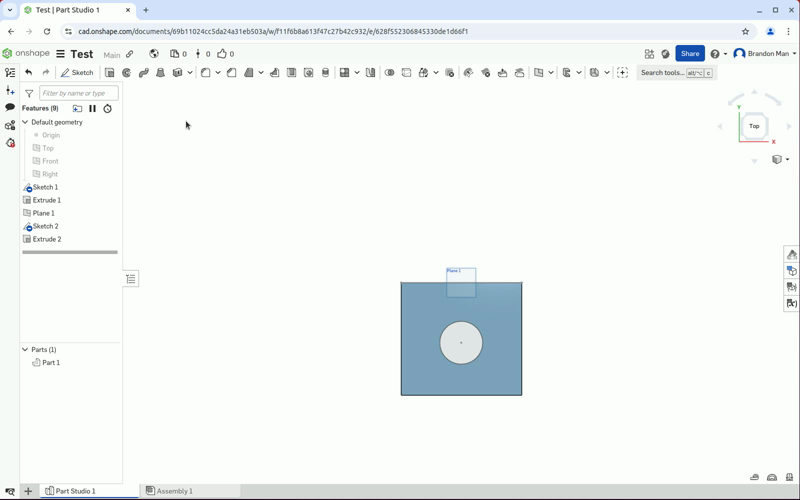
key(shift+7)
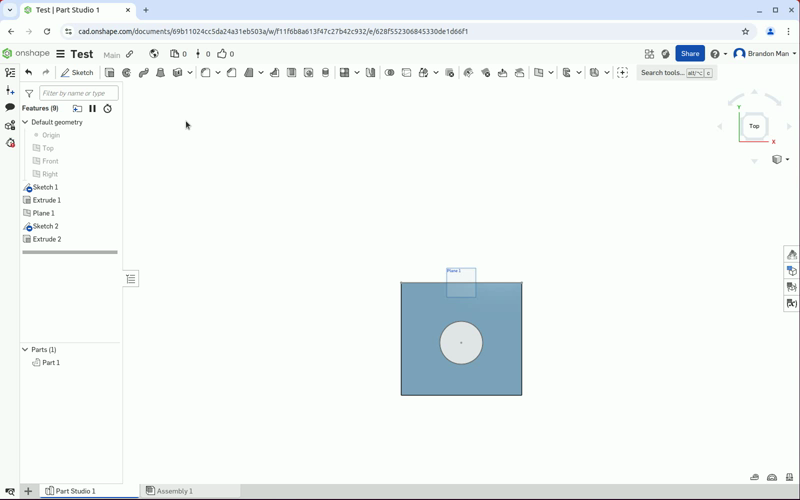
key(up, 3)
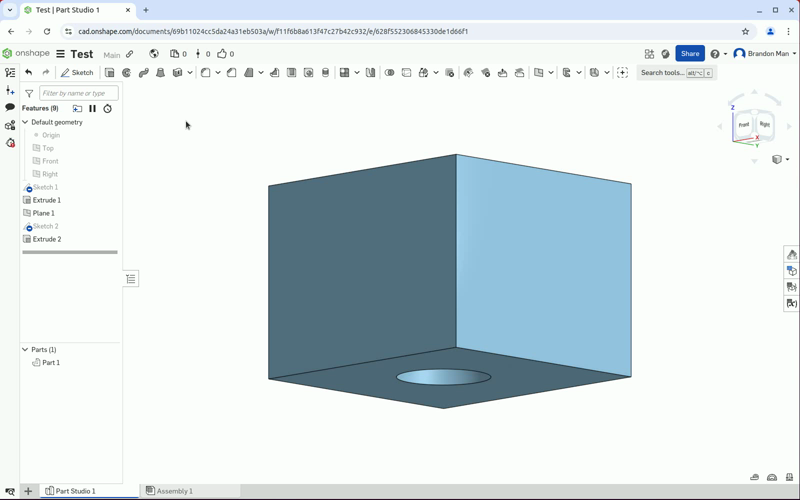
key(left, 3)
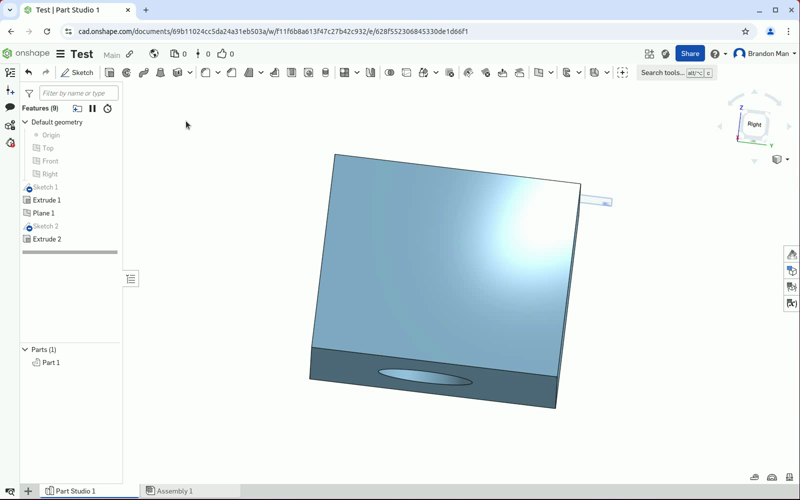
key(right, 3)
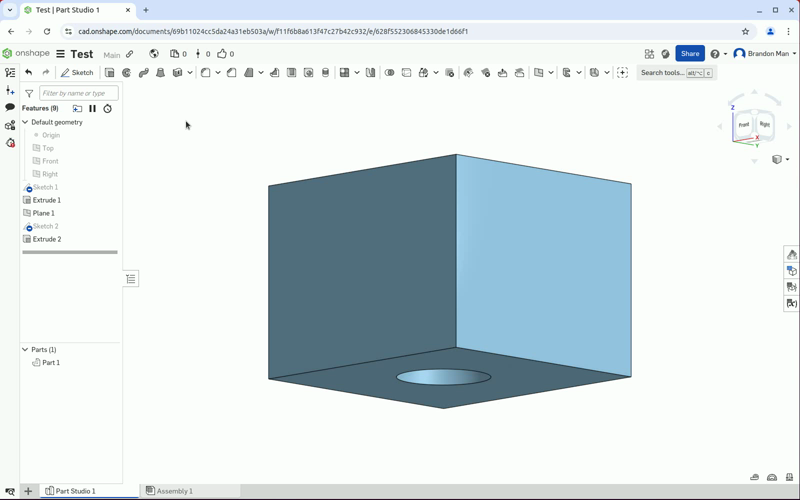
key(down, 3)
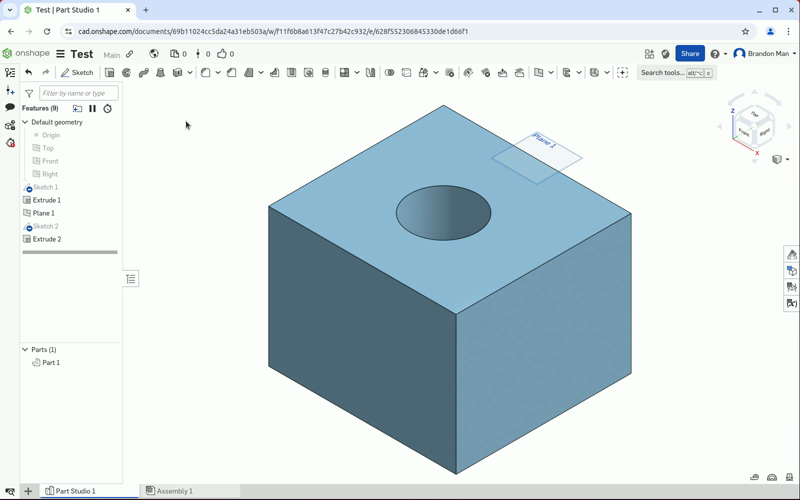
mouse_move(73, 189)
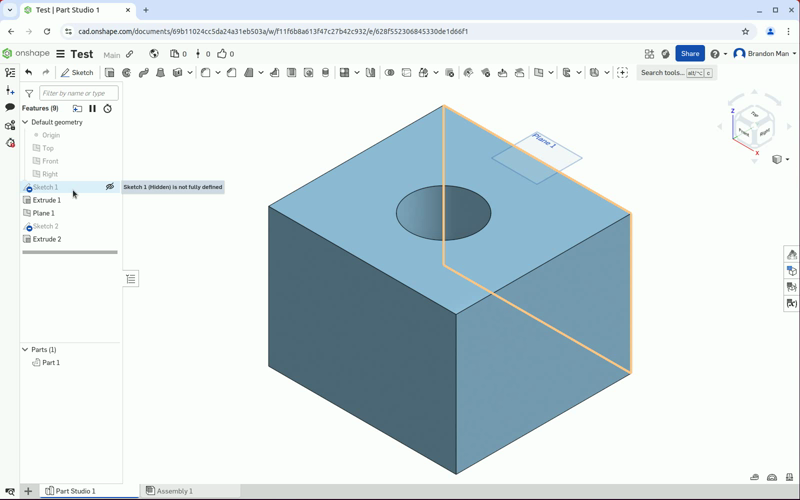
click(73, 189)